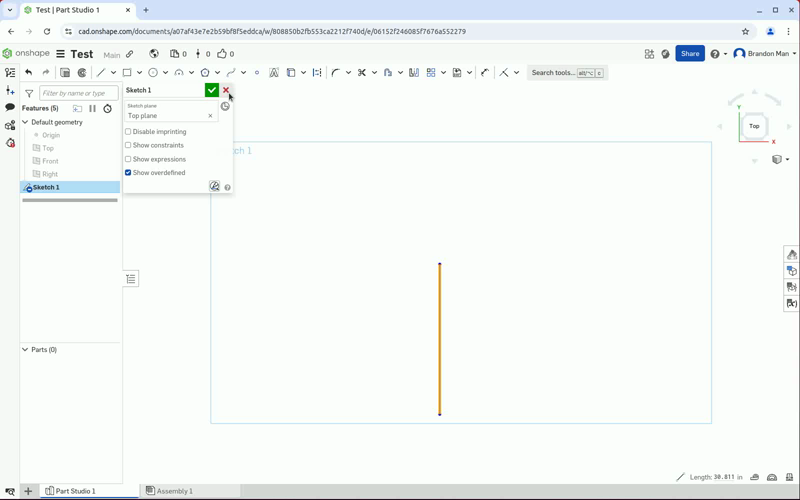
key(shift+h)
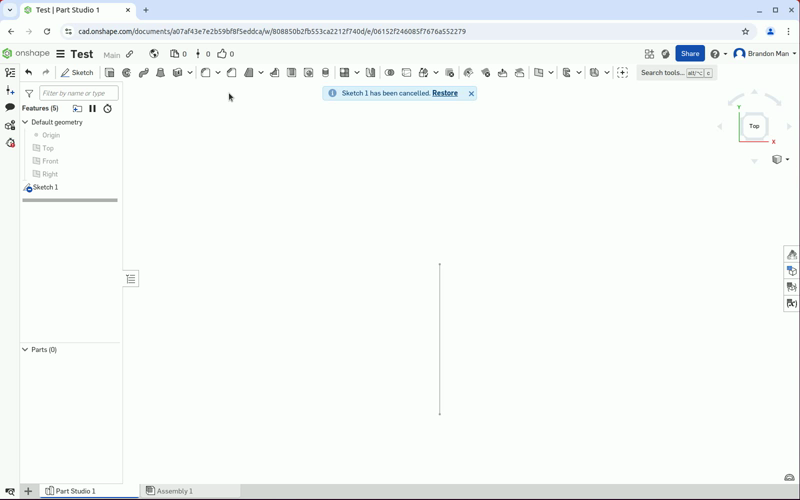
mouse_move(73, 352)
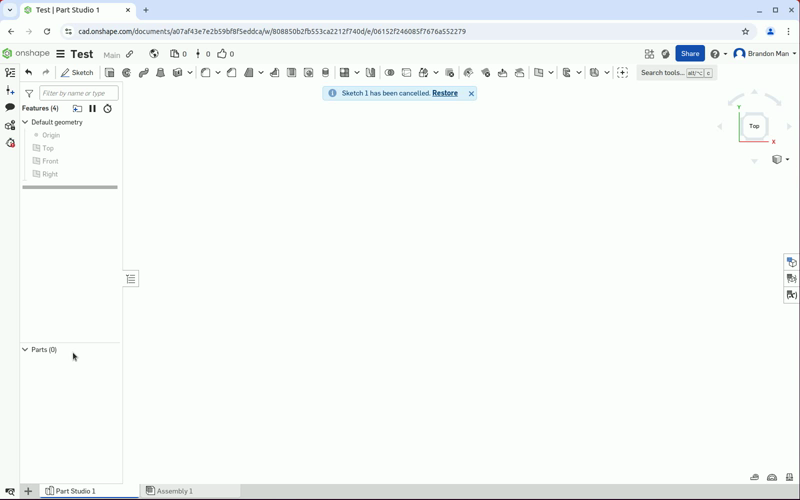
key(y)
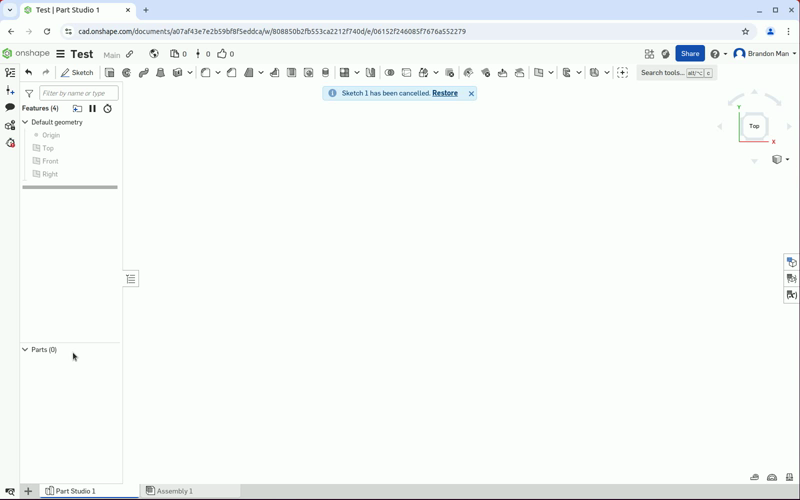
key(shift+p)
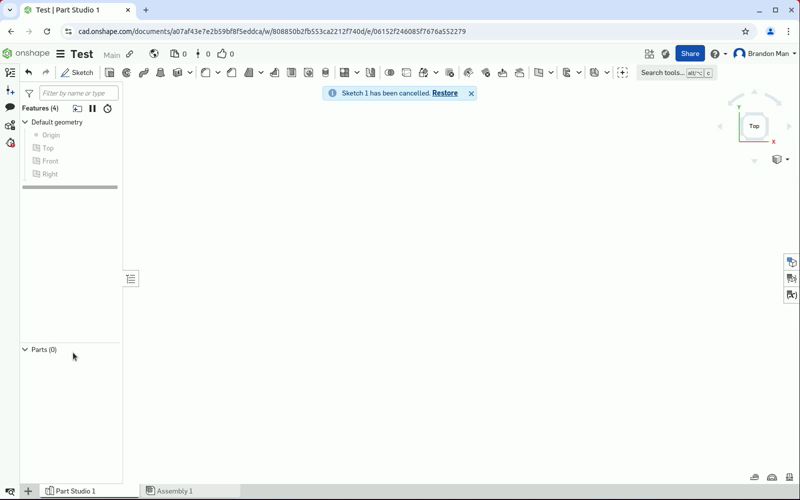
key(space)
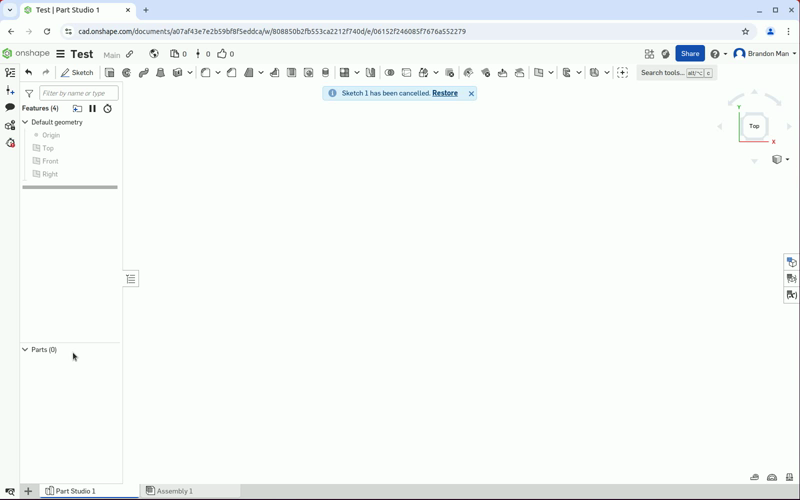
key_down(shift)
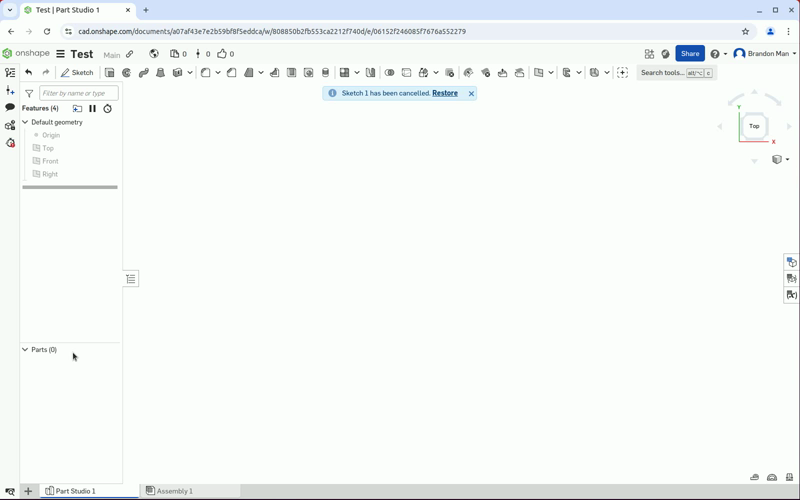
key(up)
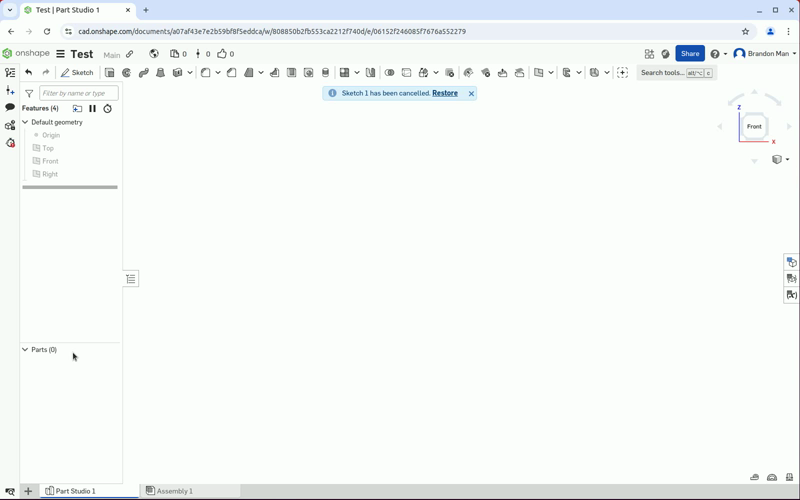
key_up(shift)
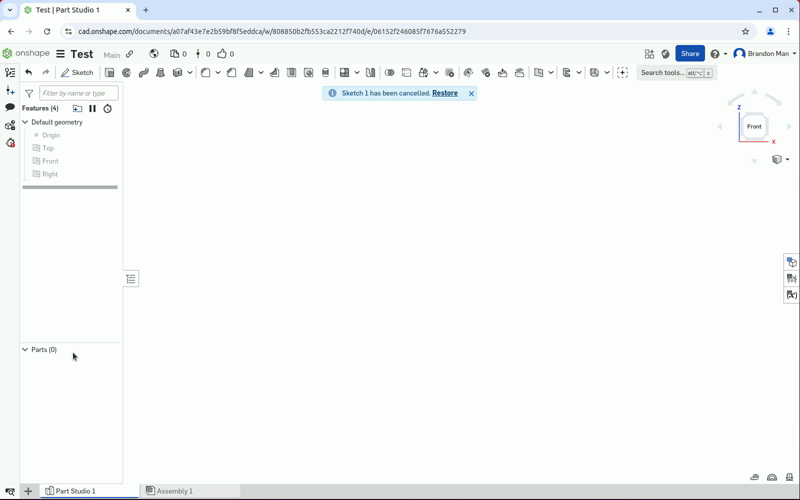
mouse_move(73, 352)
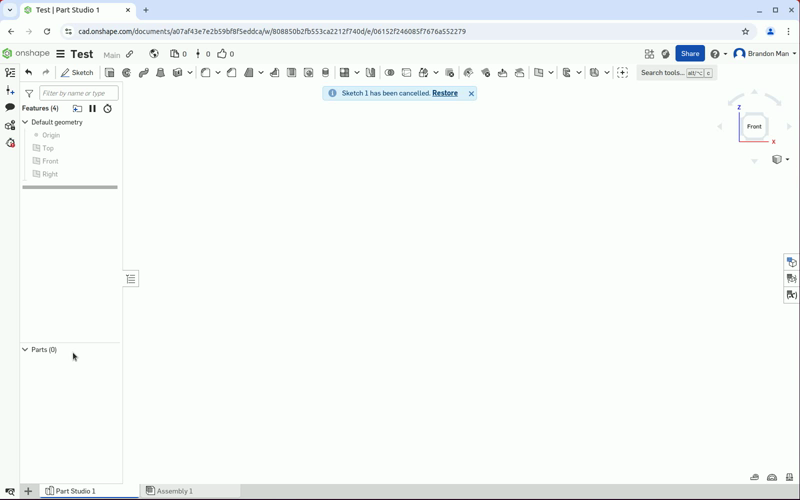
key(shift+y)
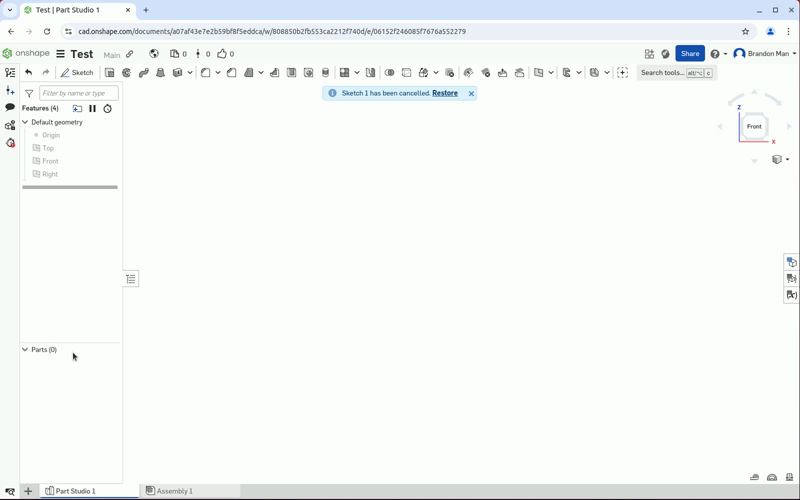
key(shift+s)
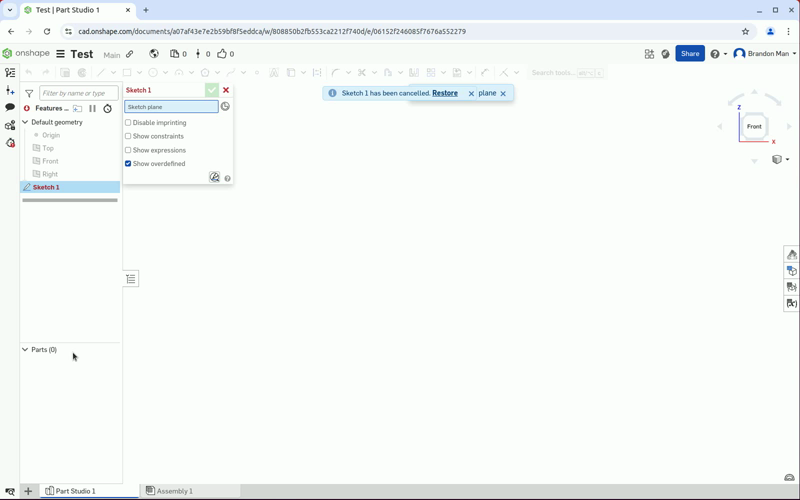
mouse_move(73, 163)
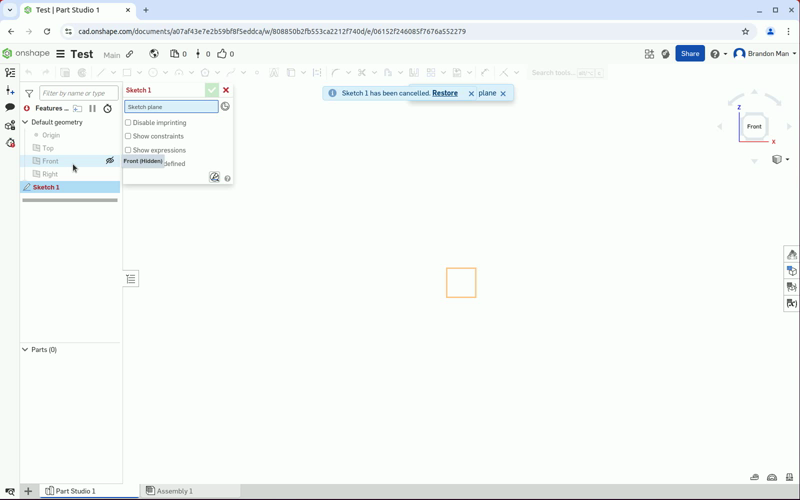
click(73, 163)
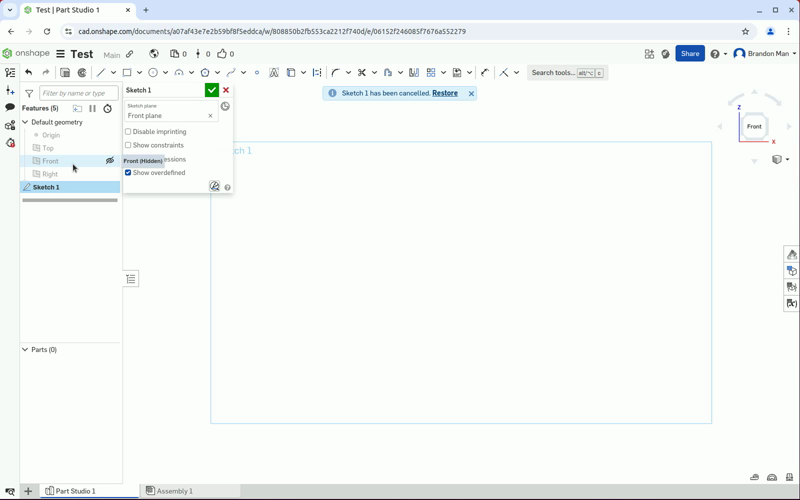
mouse_move(73, 352)
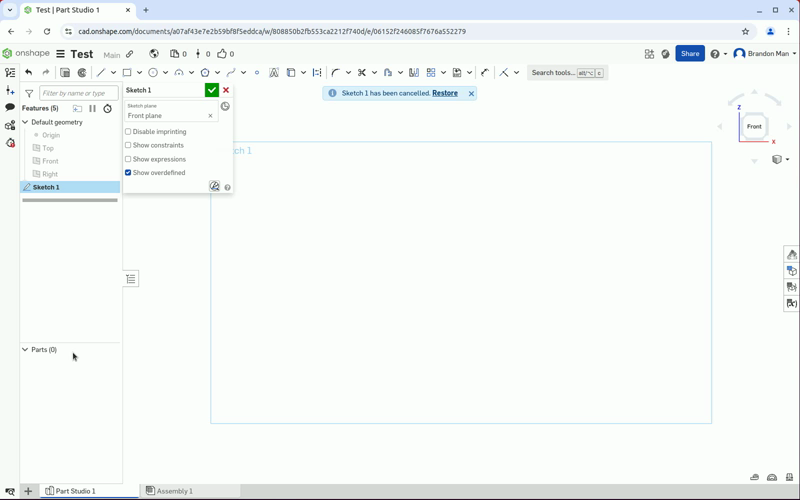
key(y)
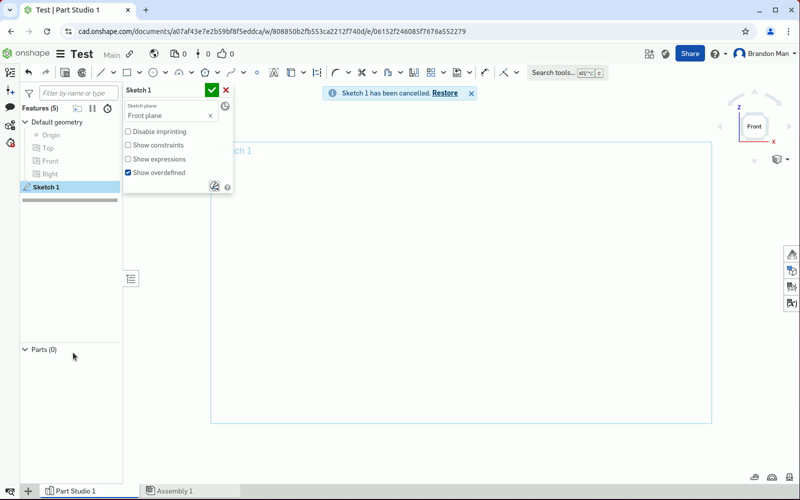
key(l)
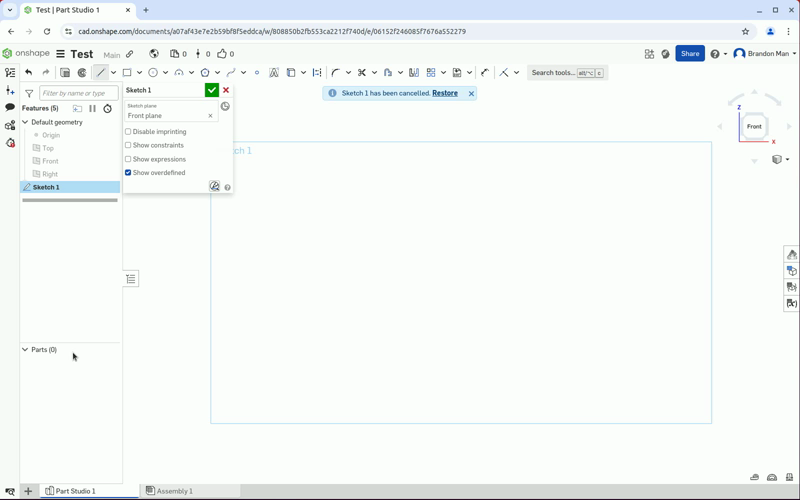
key_down(shift)
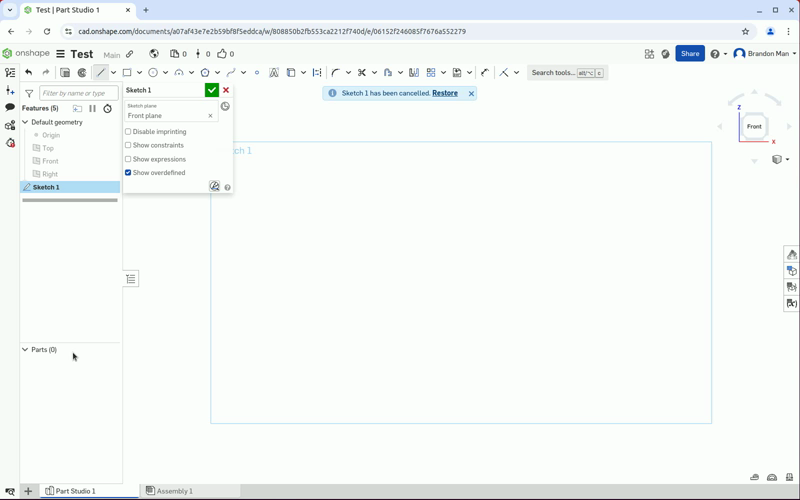
mouse_move(348, 282)
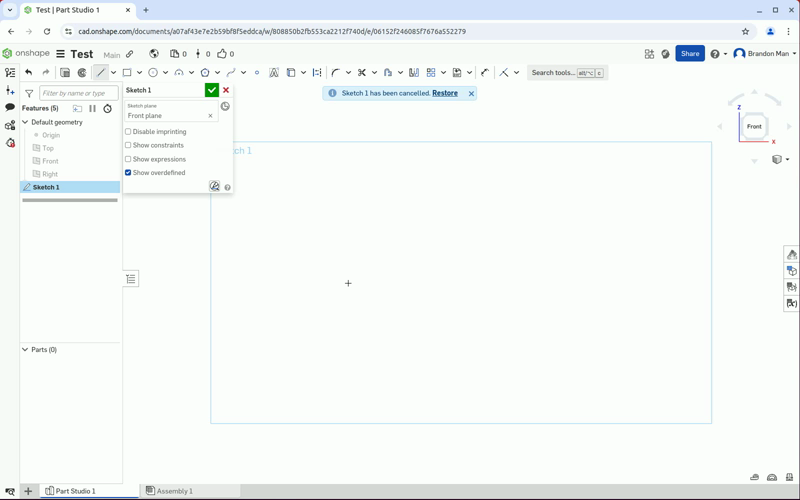
click(348, 282)
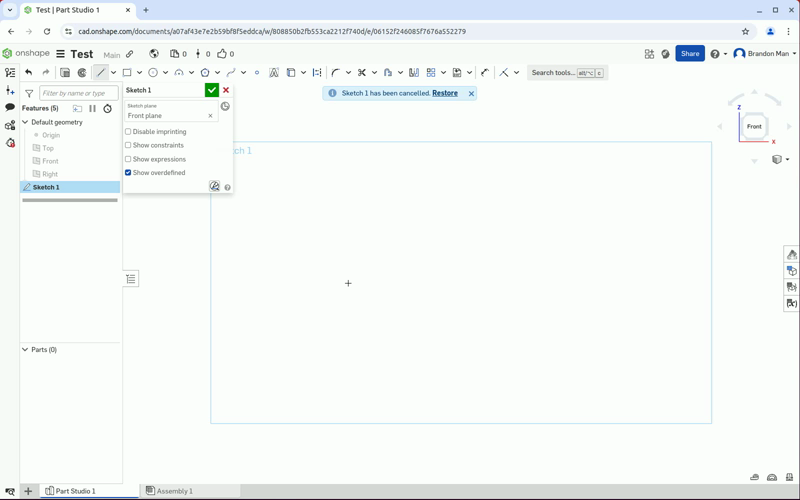
key_up(shift)
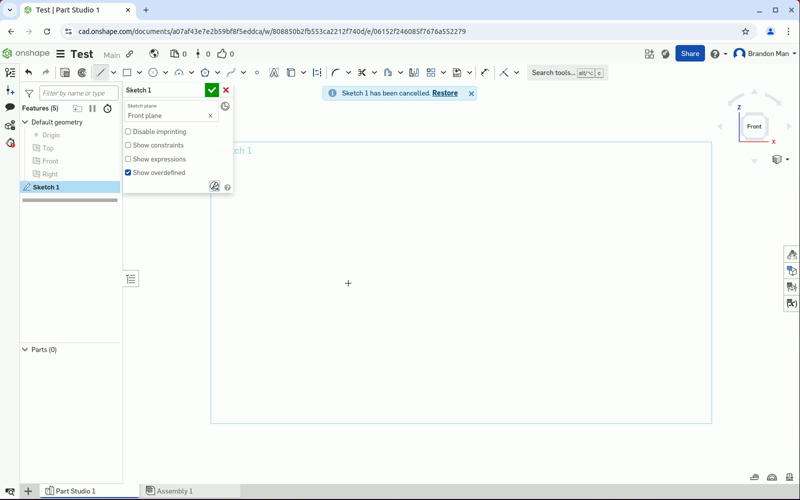
key_down(shift)
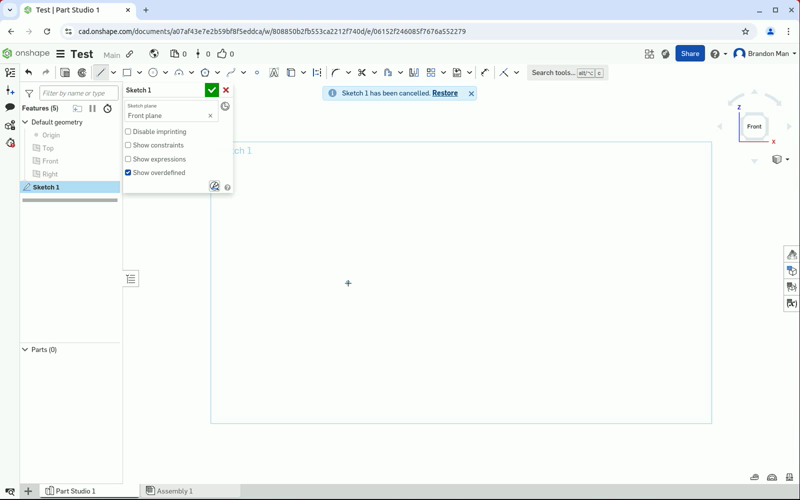
mouse_move(460, 282)
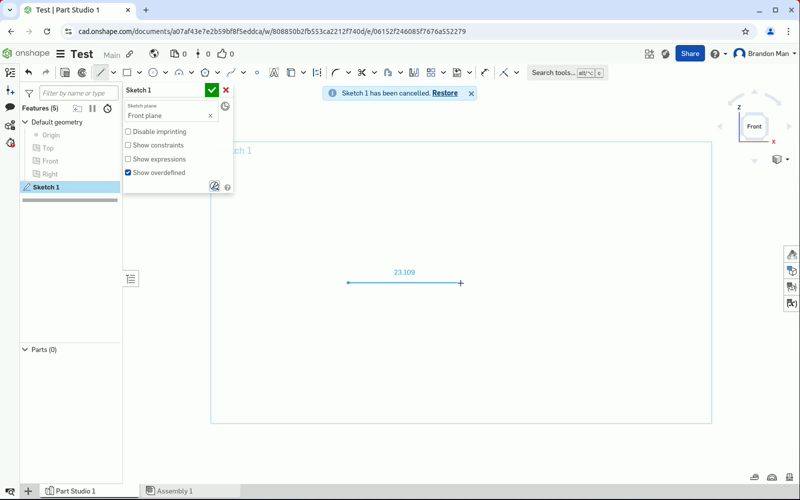
click(460, 282)
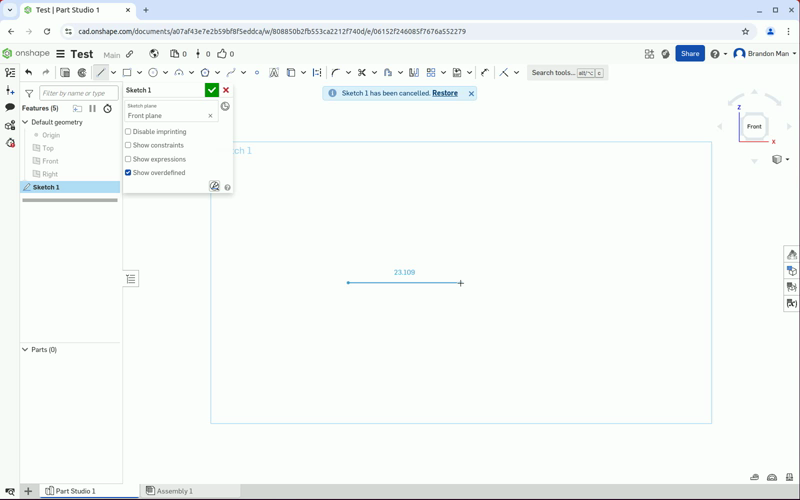
key_up(shift)
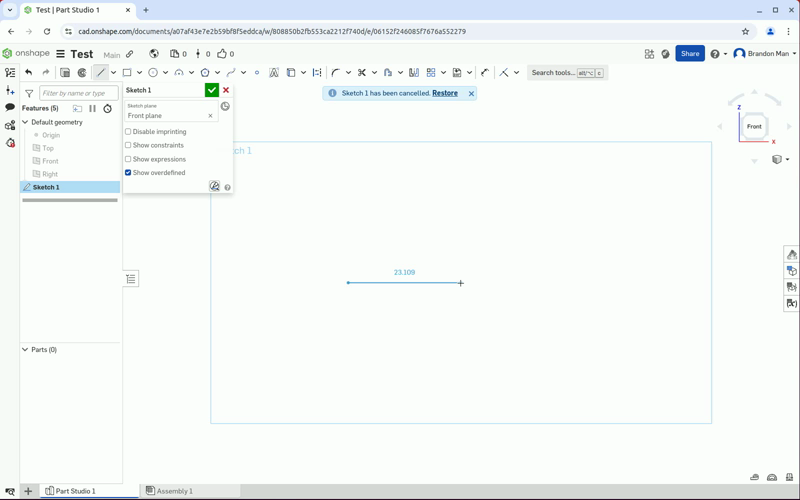
key_down(shift)
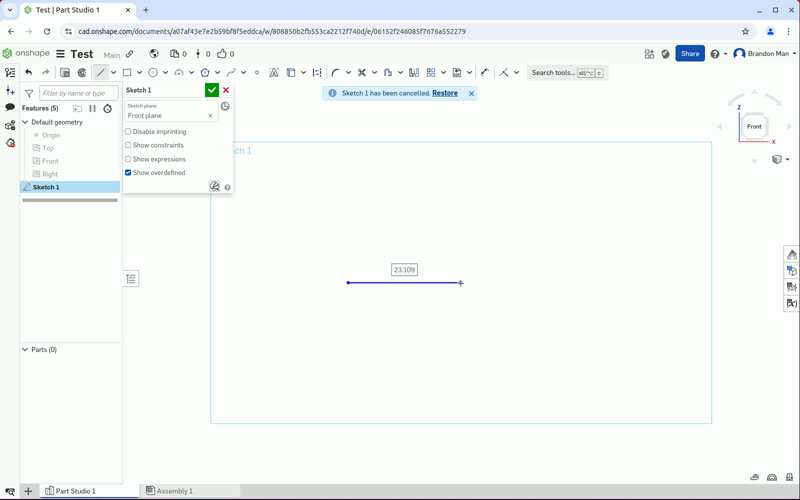
mouse_move(460, 170)
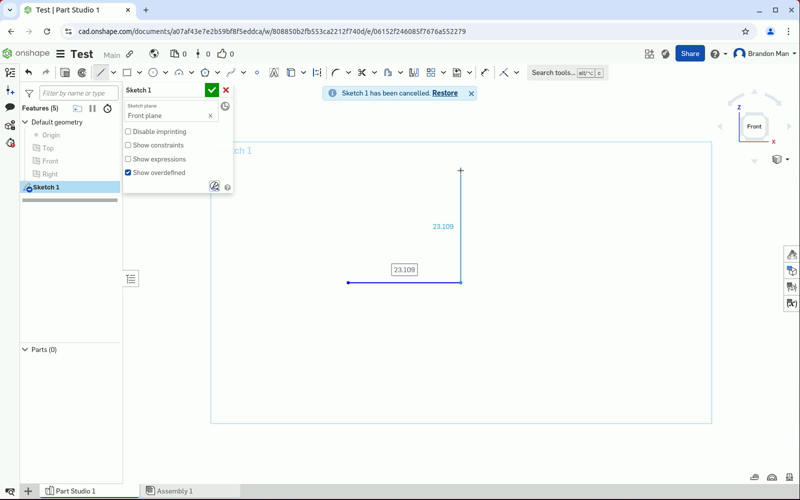
click(460, 170)
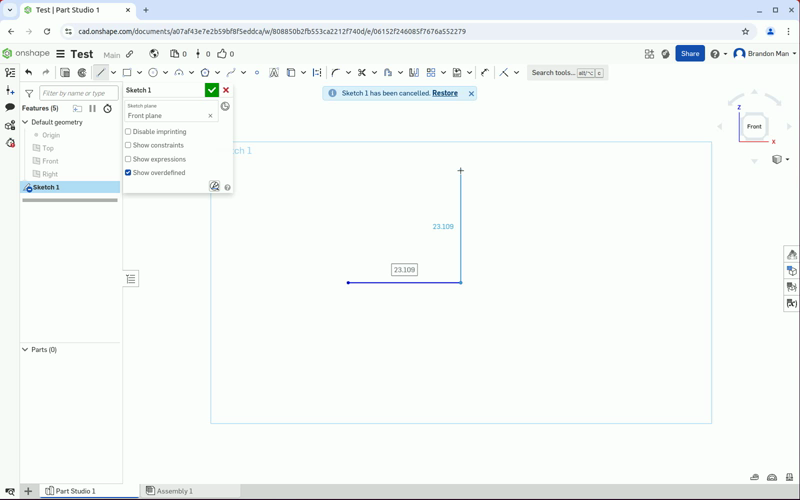
key_up(shift)
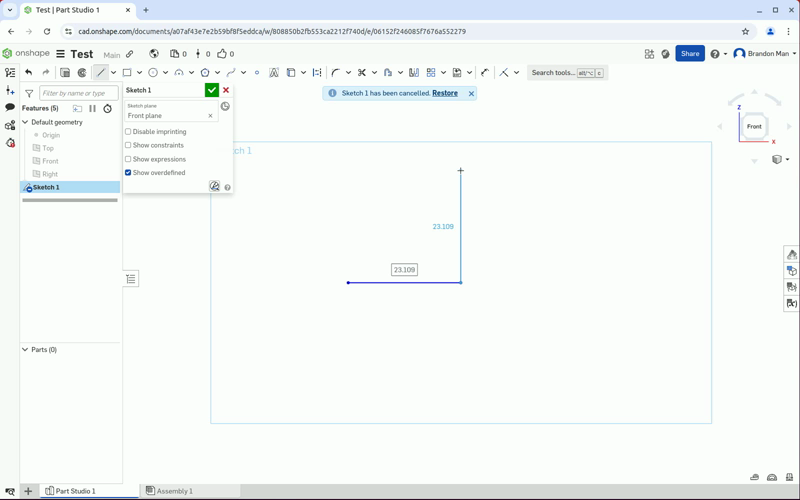
key_down(shift)
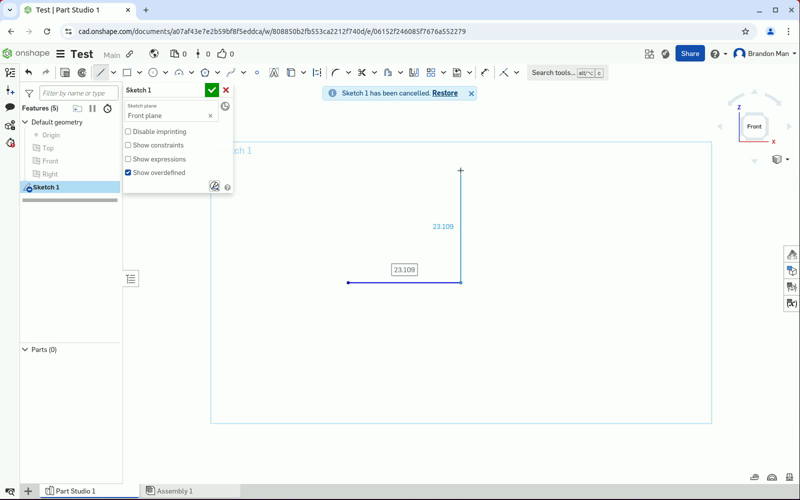
mouse_move(348, 170)
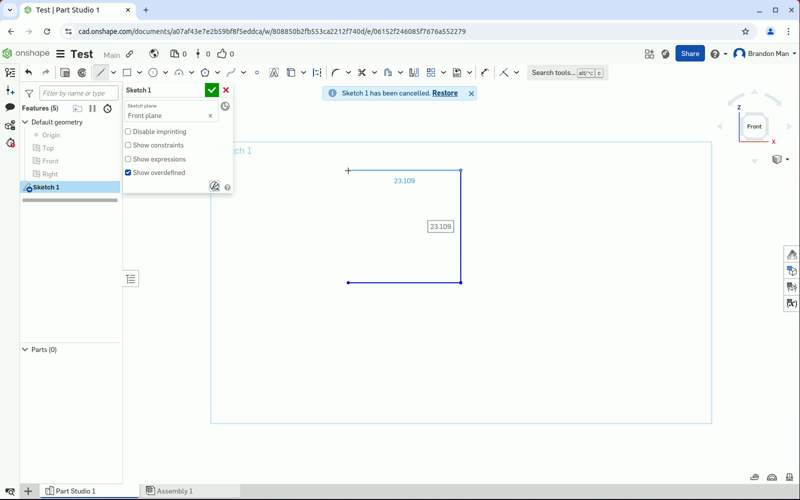
click(348, 170)
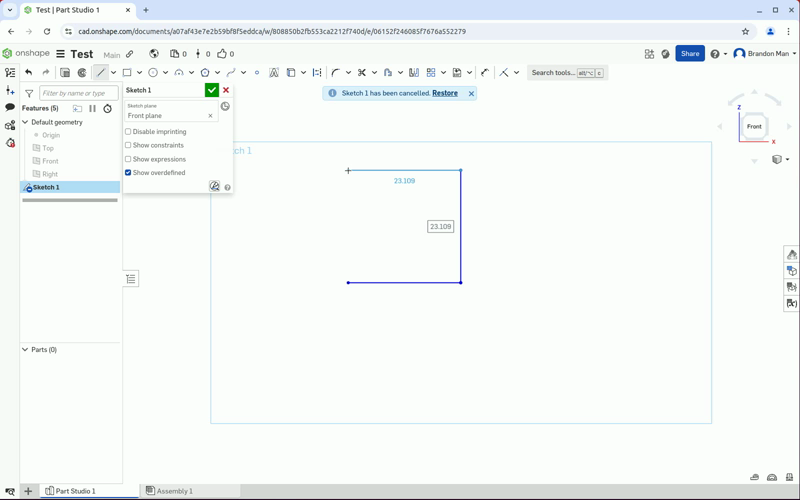
key_up(shift)
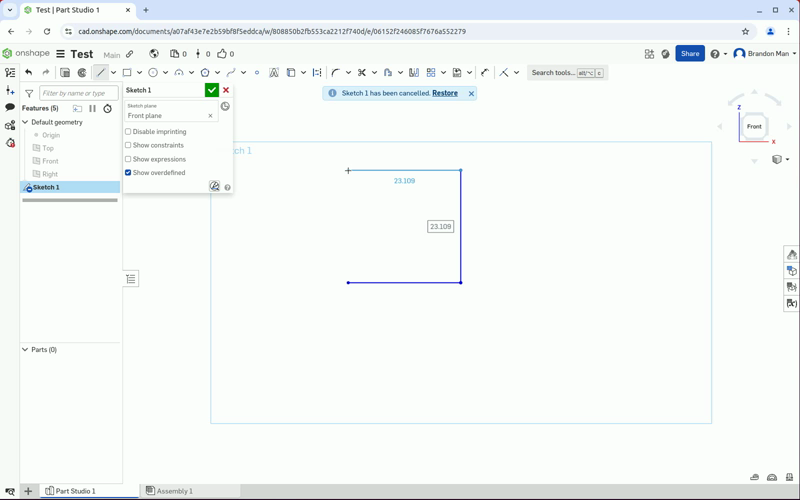
key_down(shift)
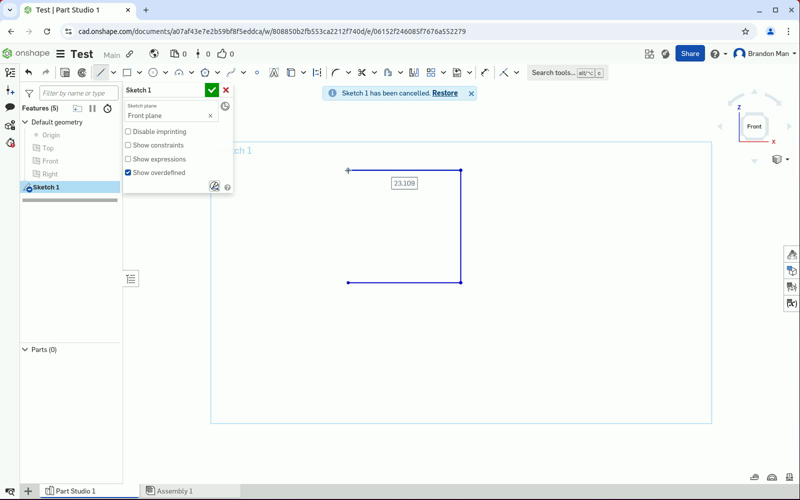
mouse_move(348, 282)
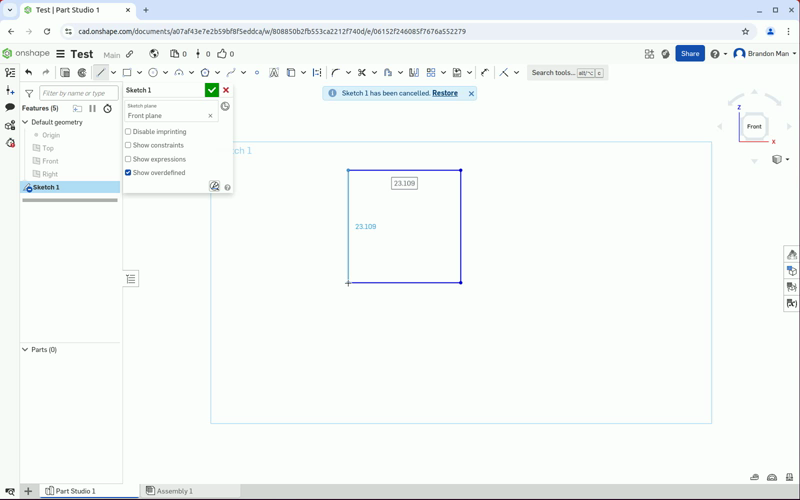
key_up(shift)
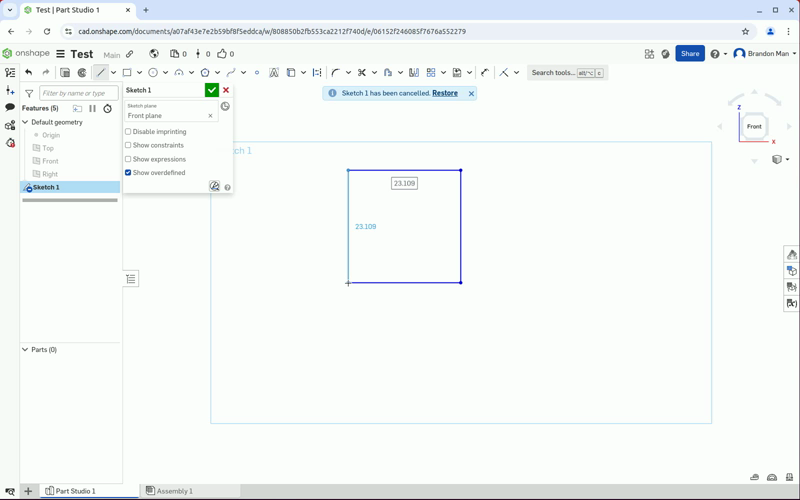
click(348, 282)
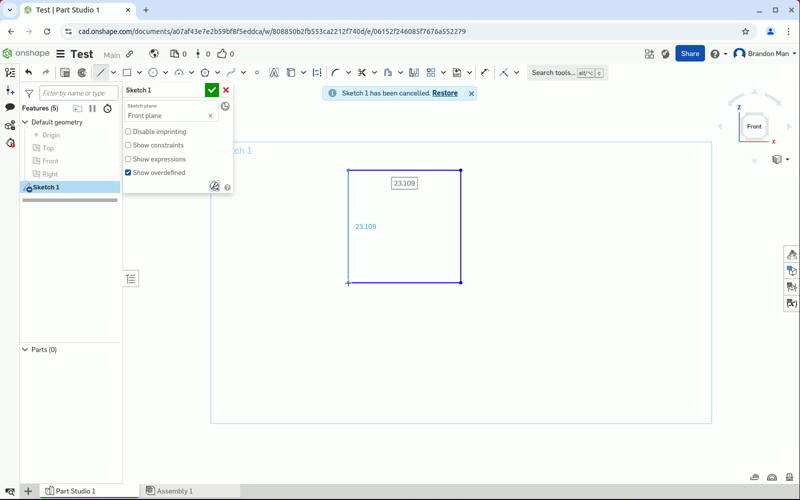
key(esc)
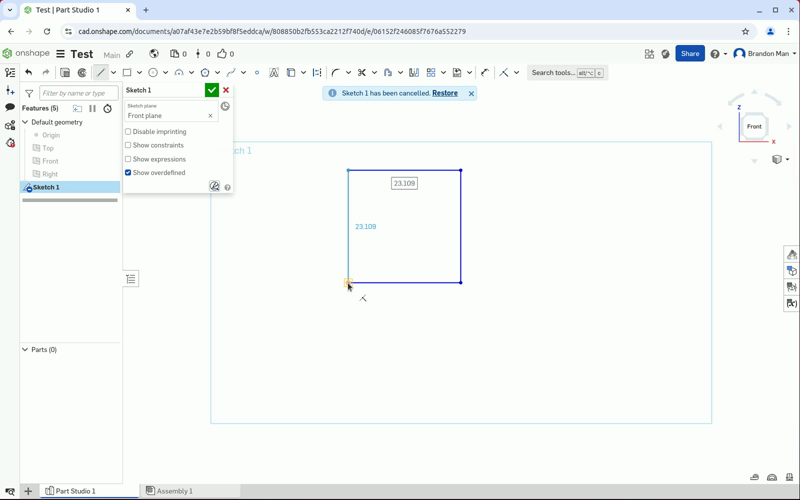
mouse_move(392, 262)
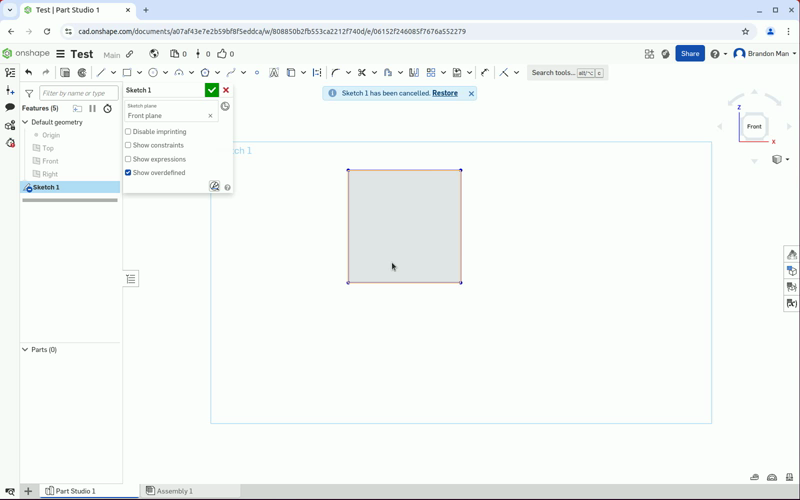
click(392, 262)
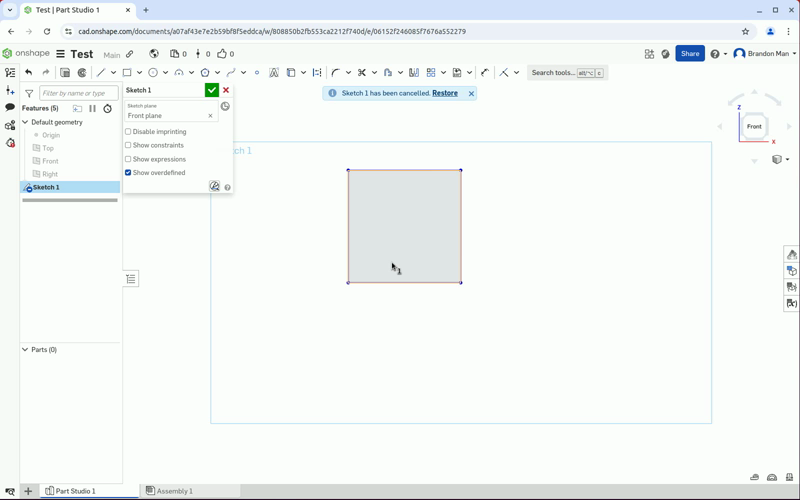
mouse_move(73, 352)
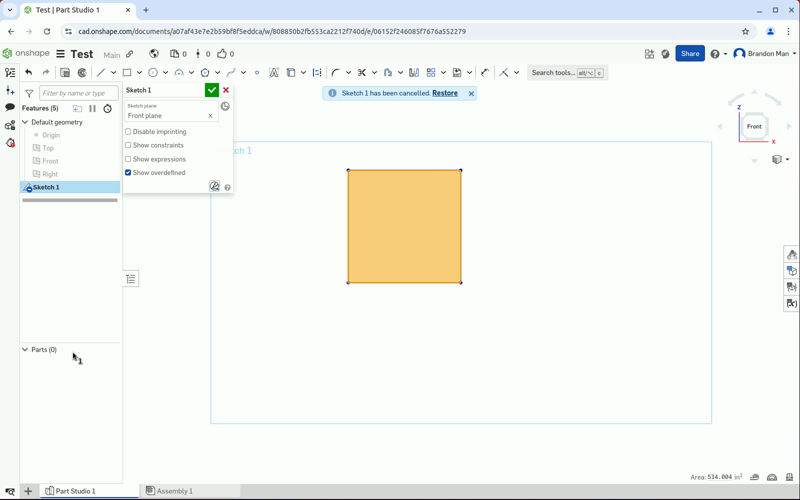
key(shift+y)
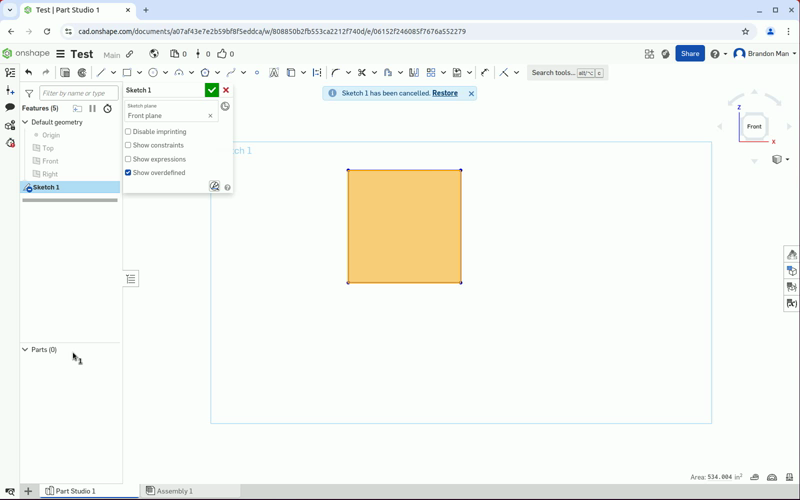
key(shift+e)
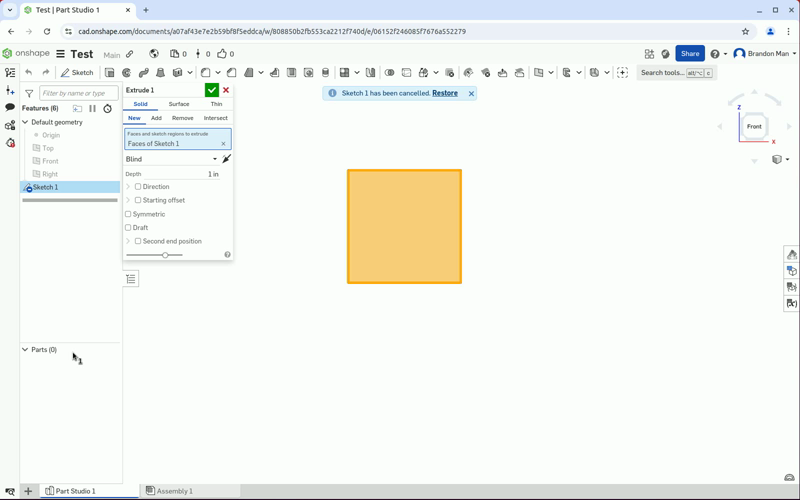
mouse_move(143, 106)
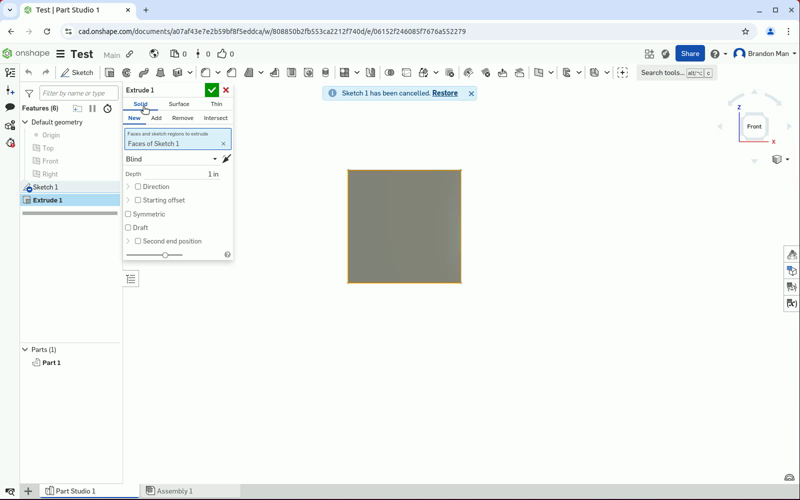
click(143, 106)
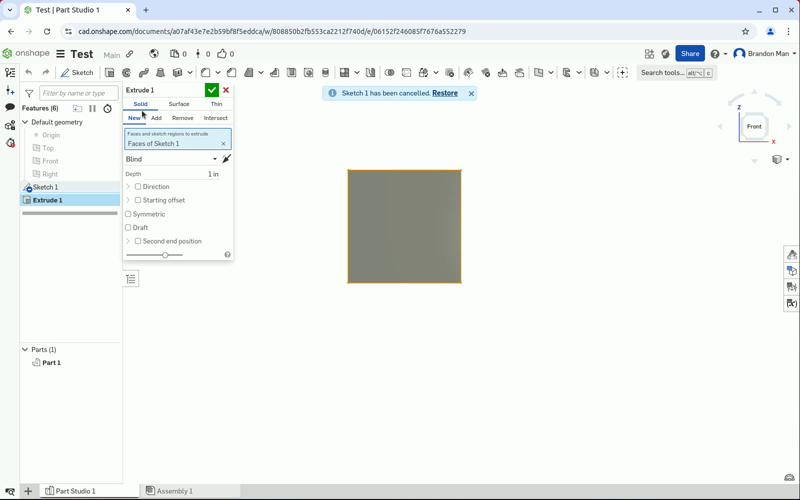
mouse_move(137, 120)
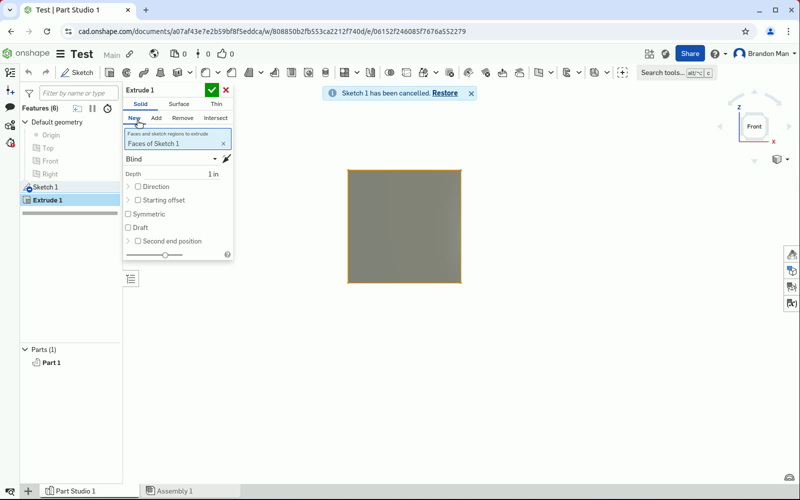
click(137, 120)
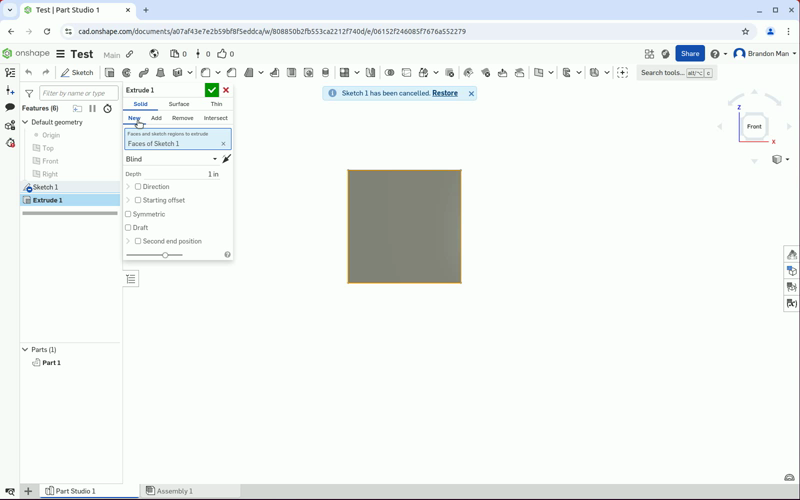
key(tab, 4)
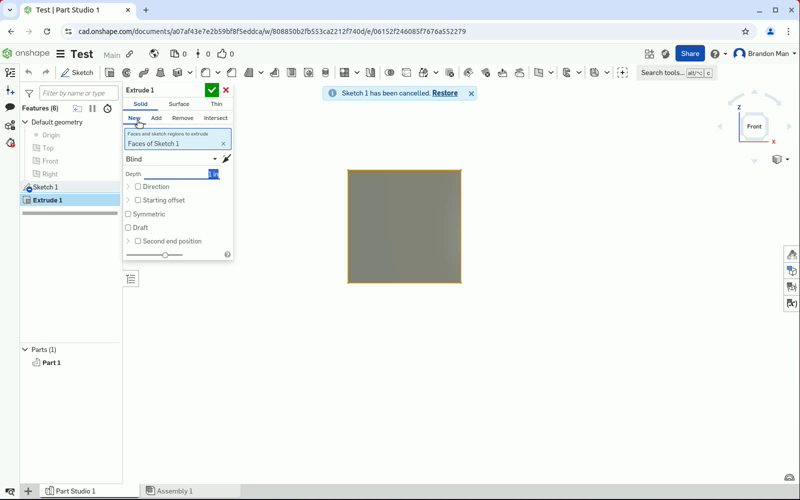
text(23.108)
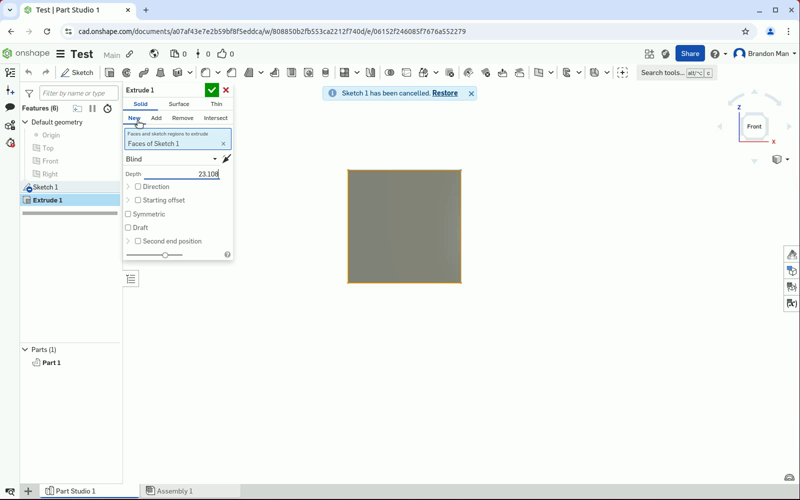
key(enter)
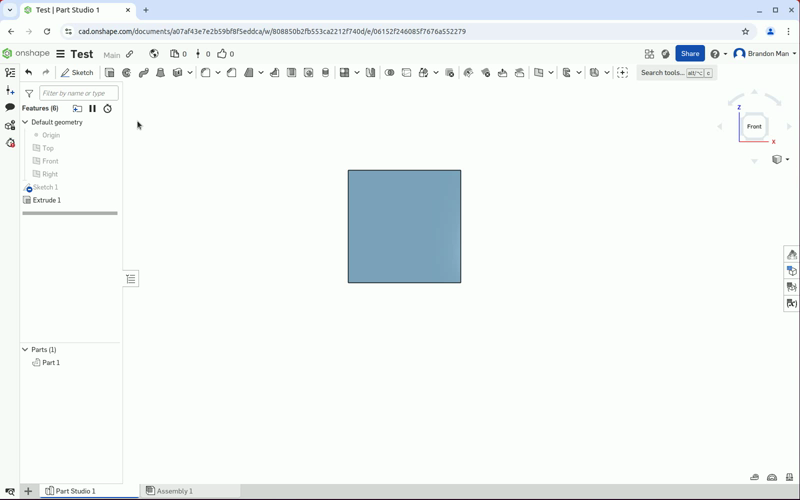
key(shift+h)
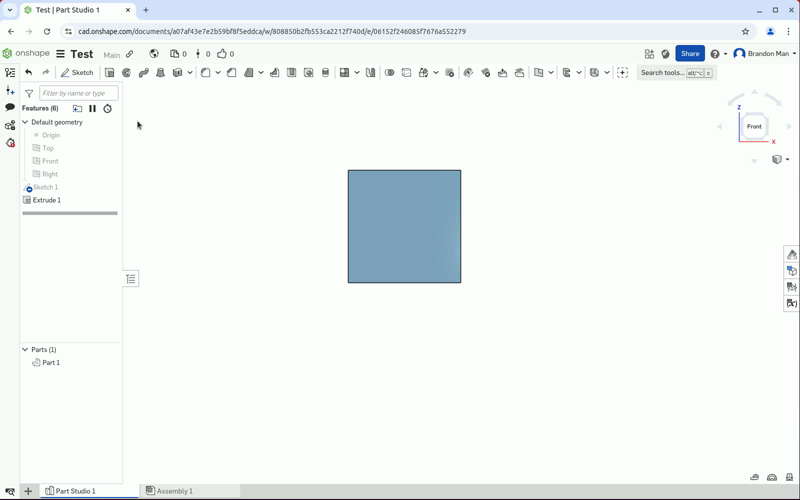
key(shift+h)
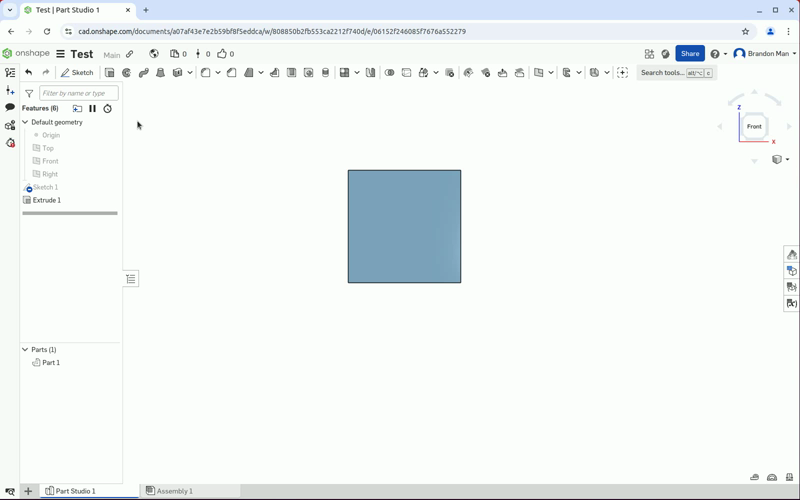
mouse_move(73, 189)
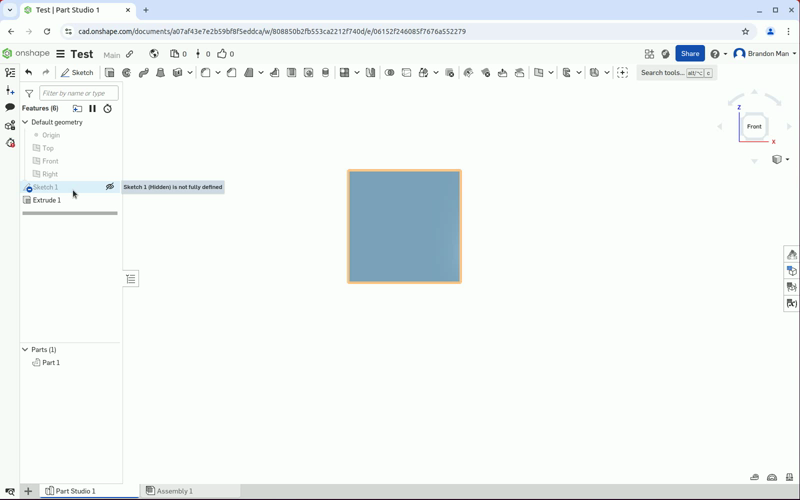
click(73, 189)
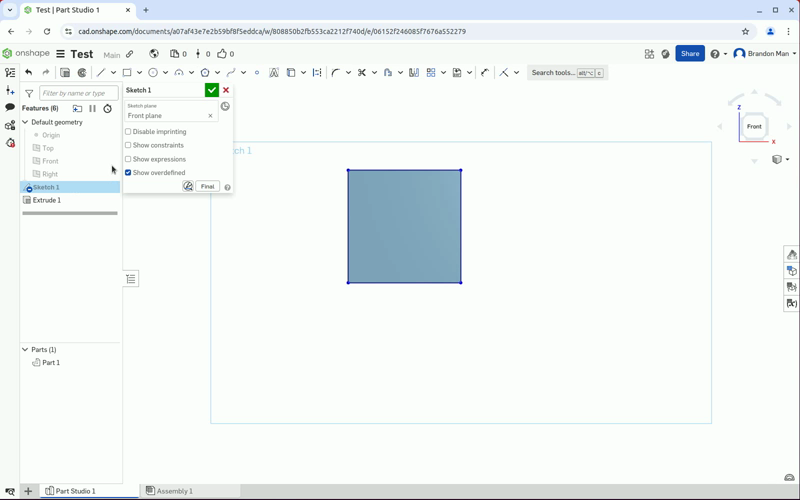
mouse_move(229, 92)
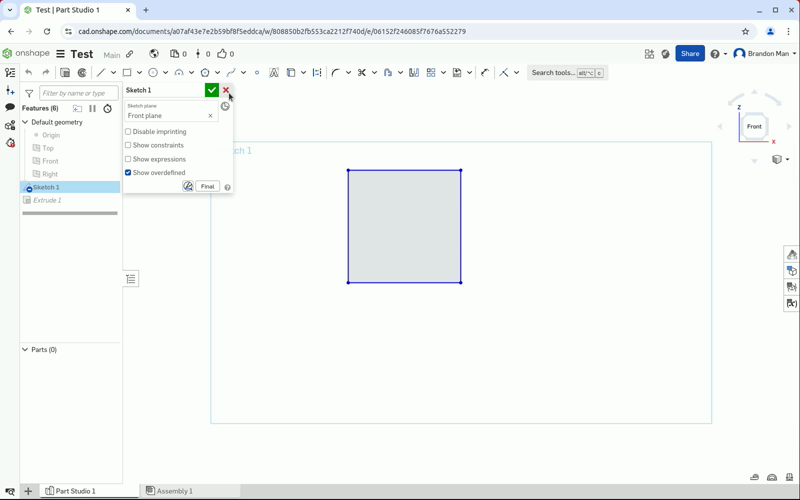
click(229, 92)
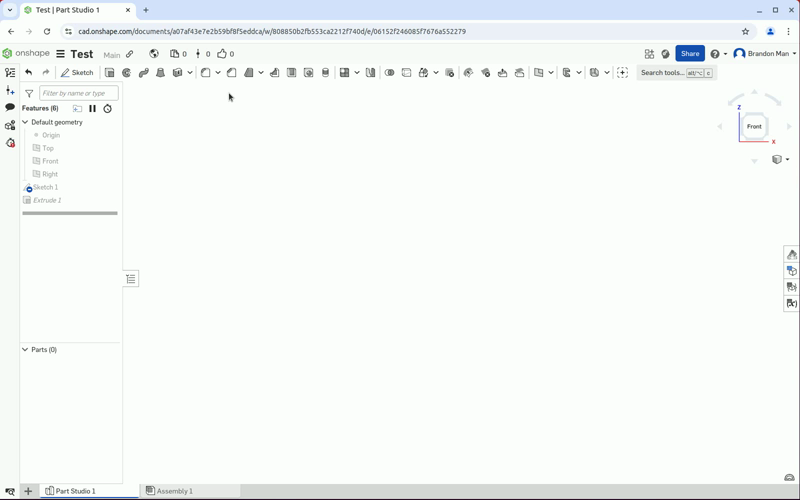
mouse_move(541, 75)
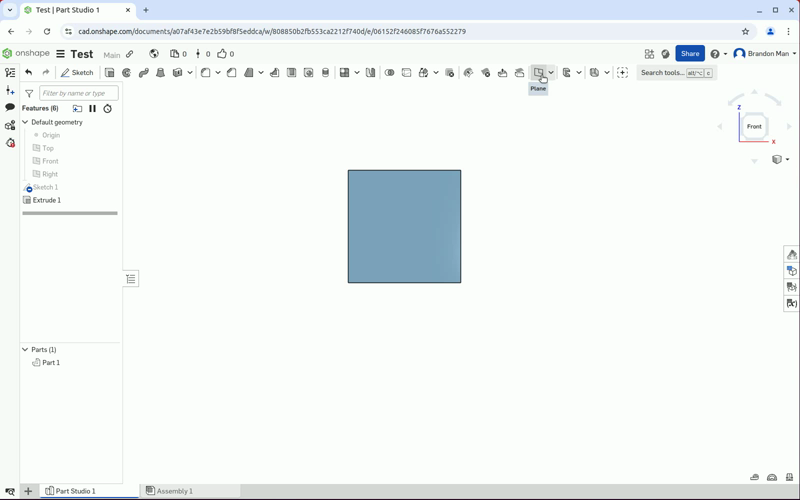
click(541, 75)
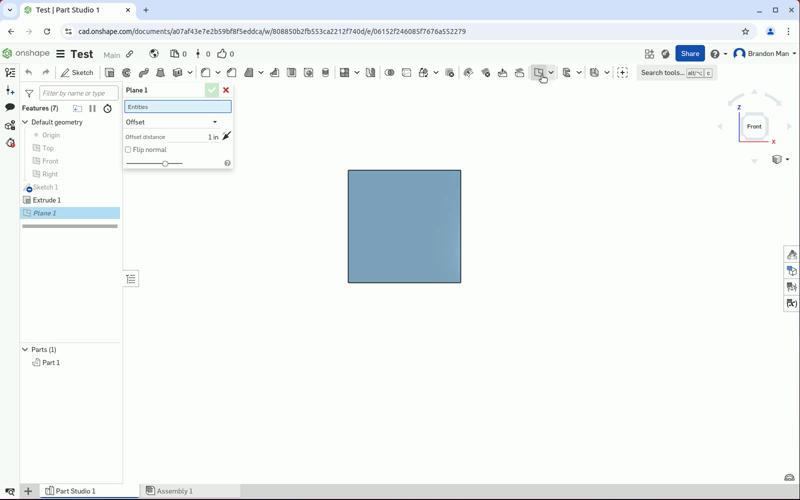
mouse_move(73, 163)
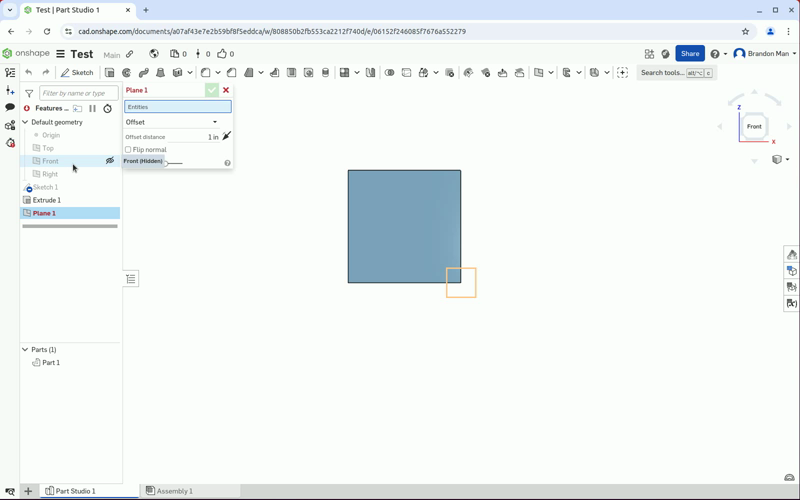
click(73, 163)
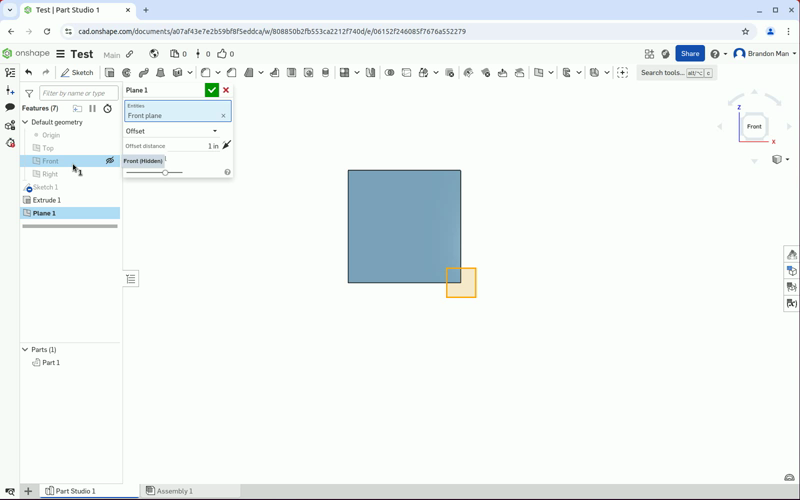
key(tab, 2)
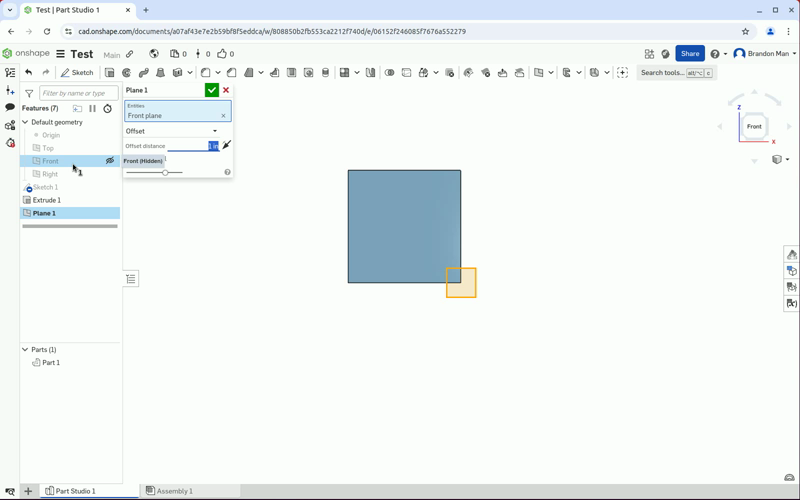
text(23.108)
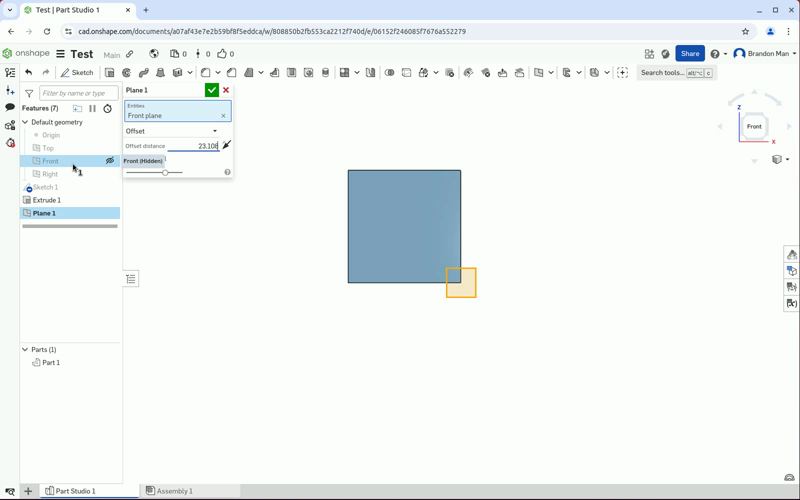
key(enter, 2)
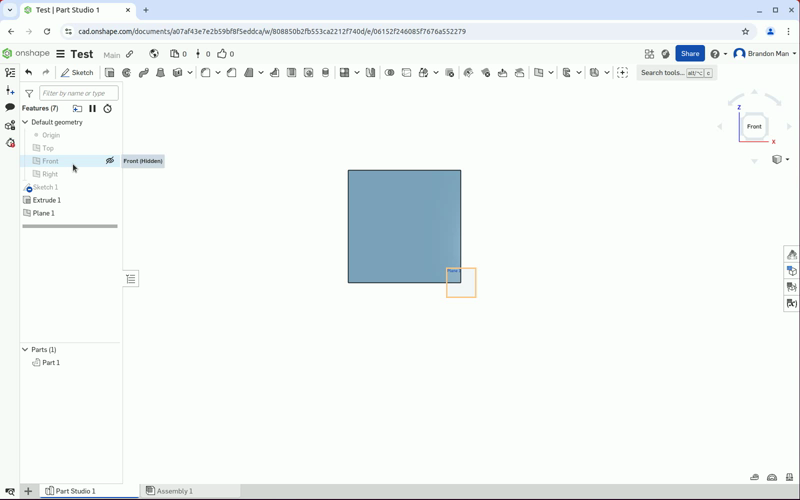
key(shift+s)
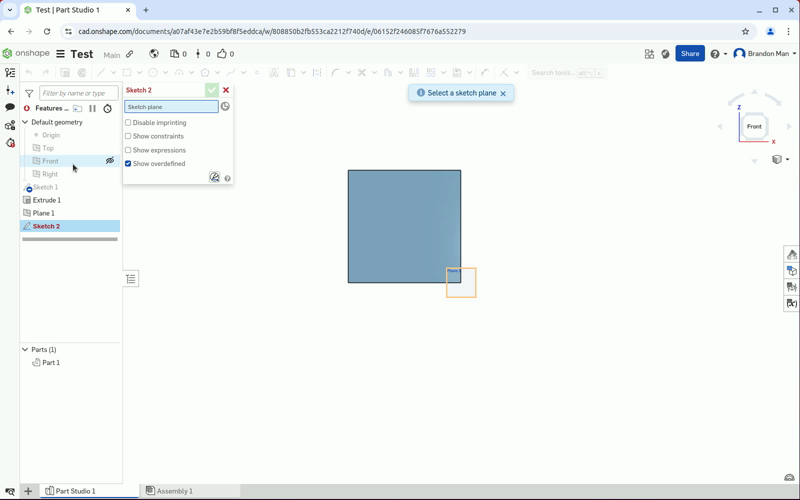
mouse_move(73, 215)
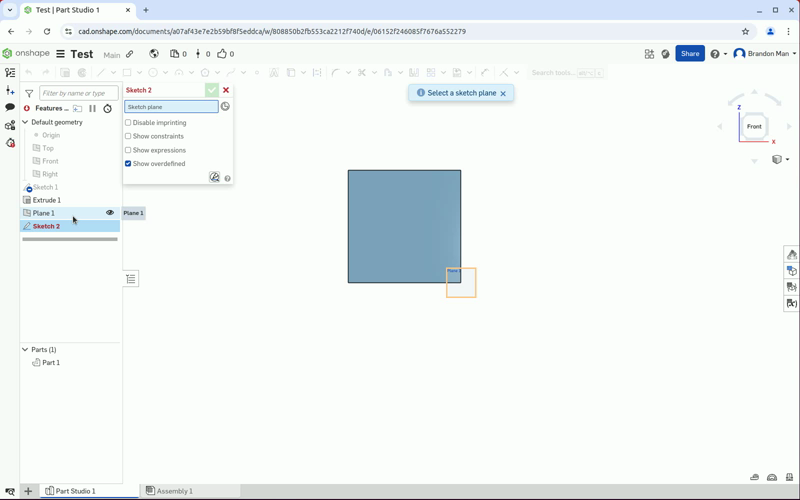
click(73, 215)
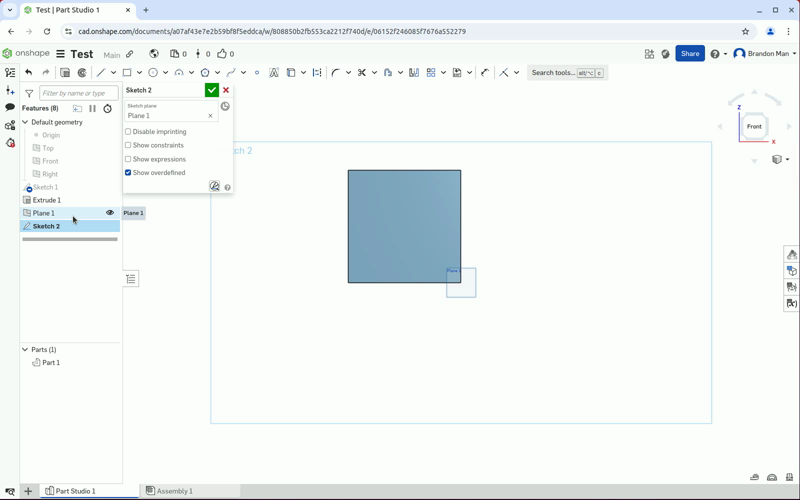
mouse_move(73, 352)
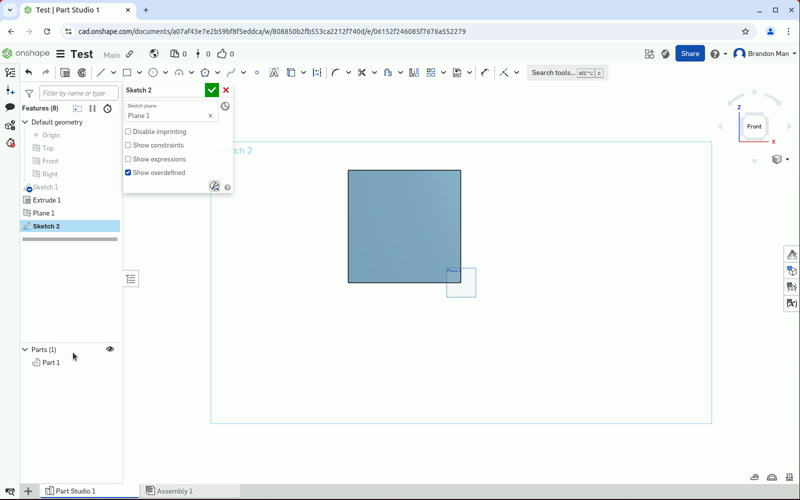
key(y)
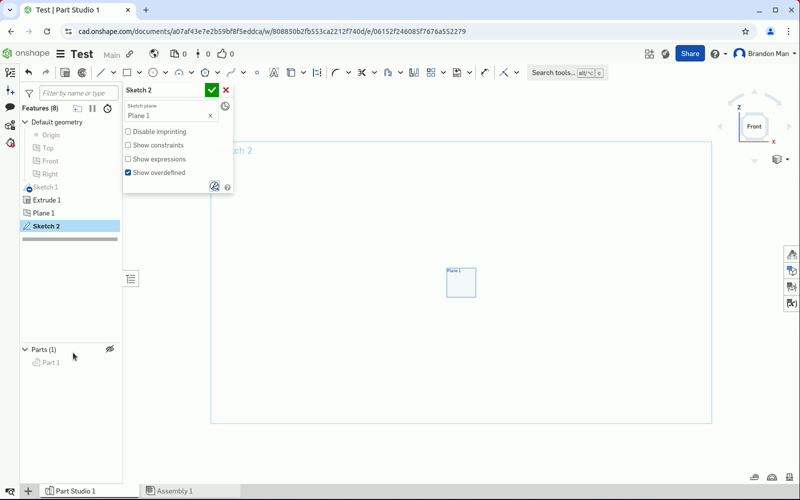
key(l)
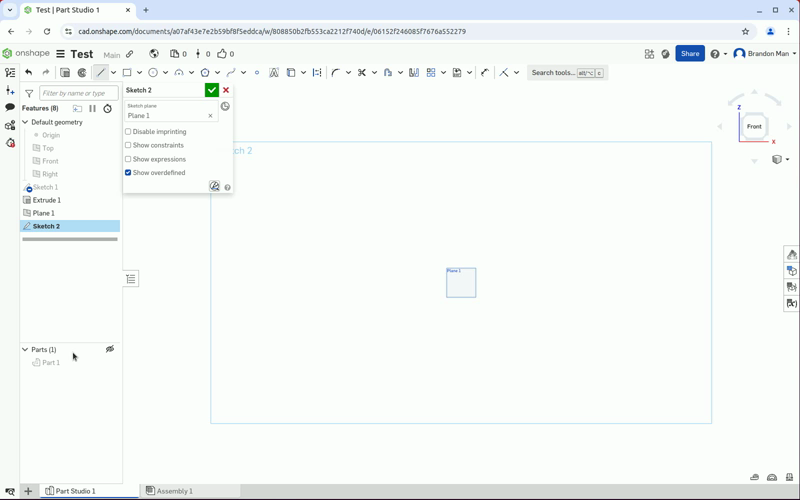
key_down(shift)
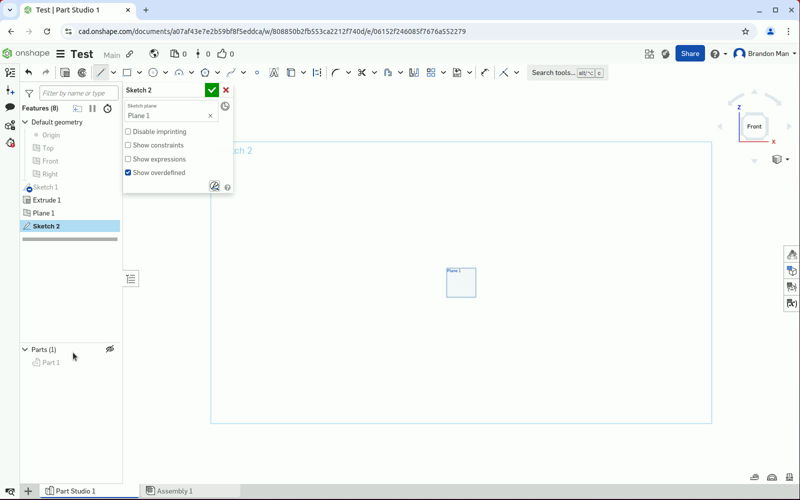
mouse_move(404, 226)
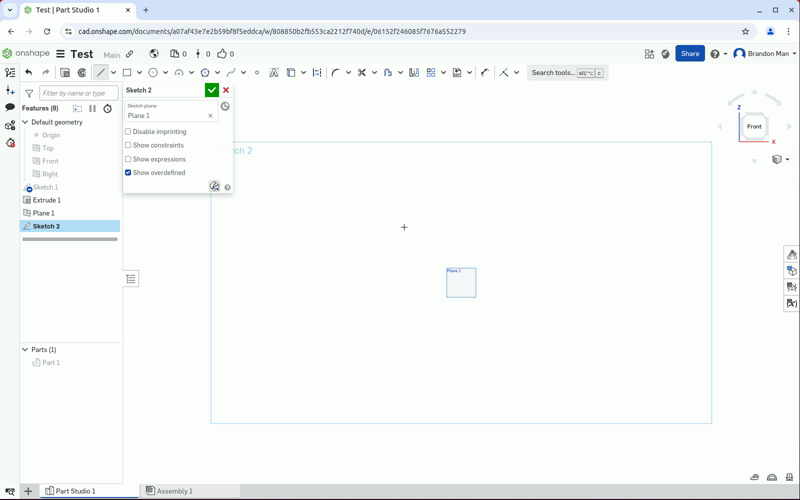
click(404, 226)
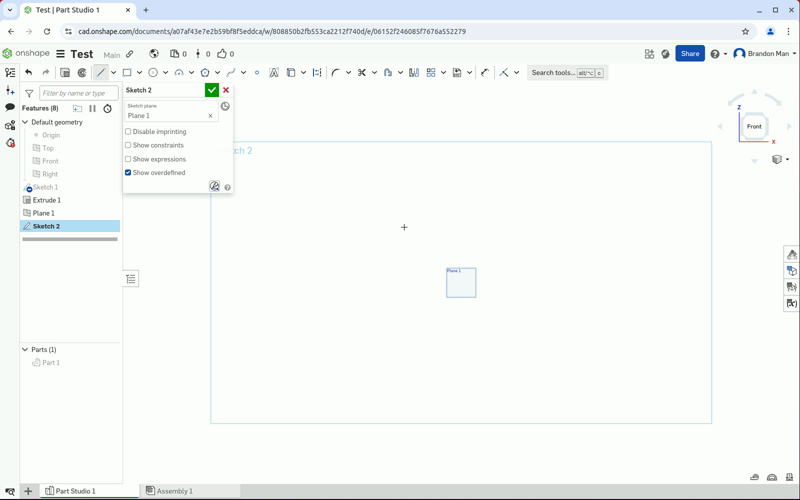
key_up(shift)
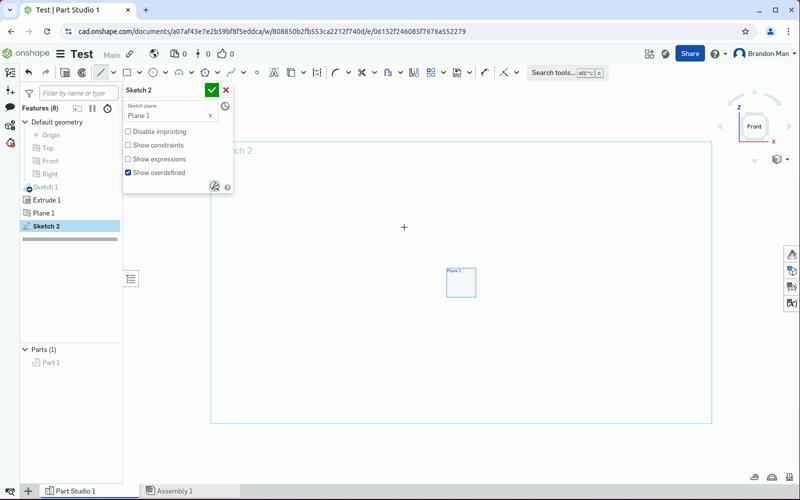
key_down(shift)
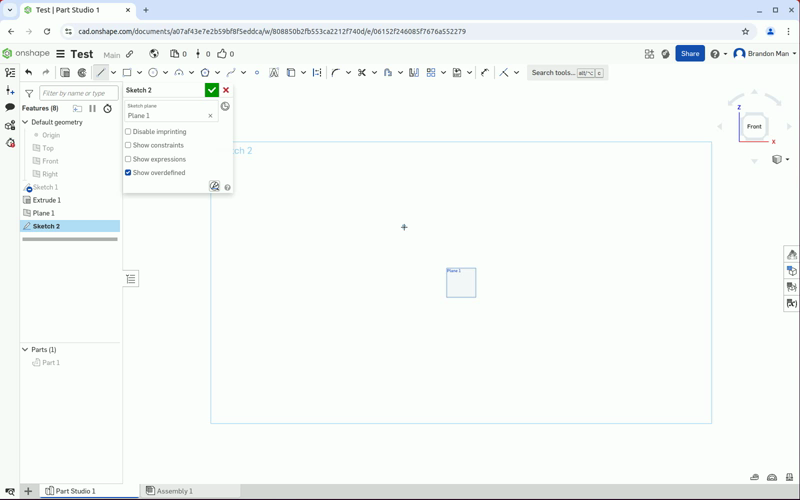
mouse_move(434, 226)
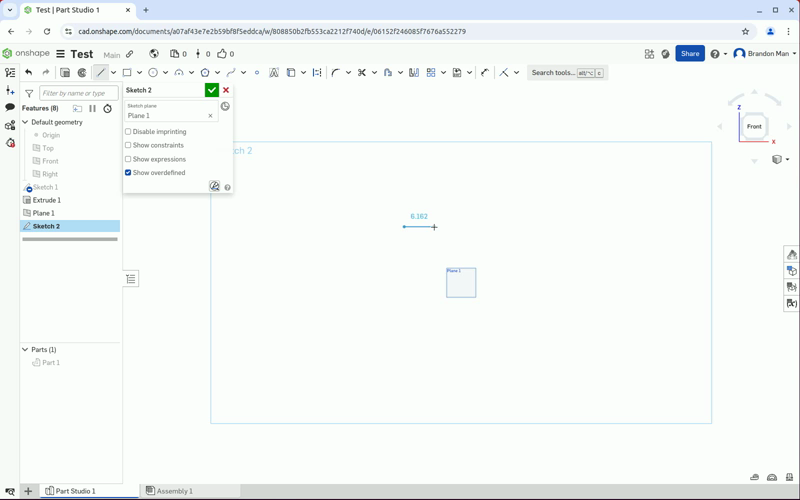
mouse_move(461, 226)
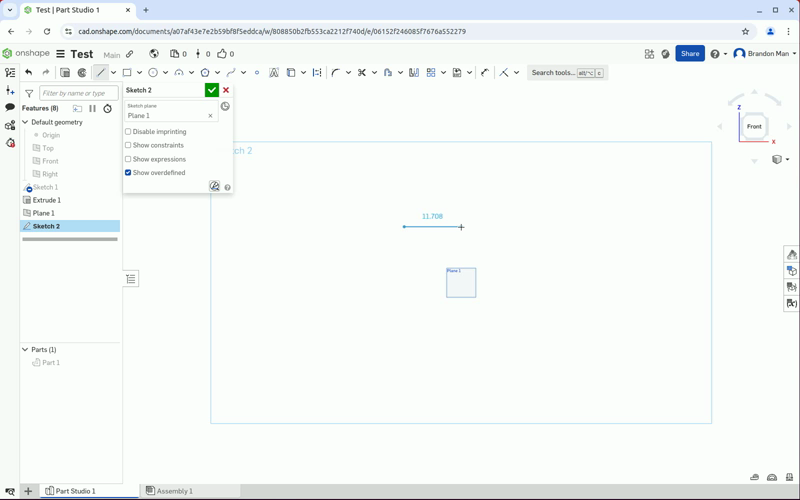
click(461, 226)
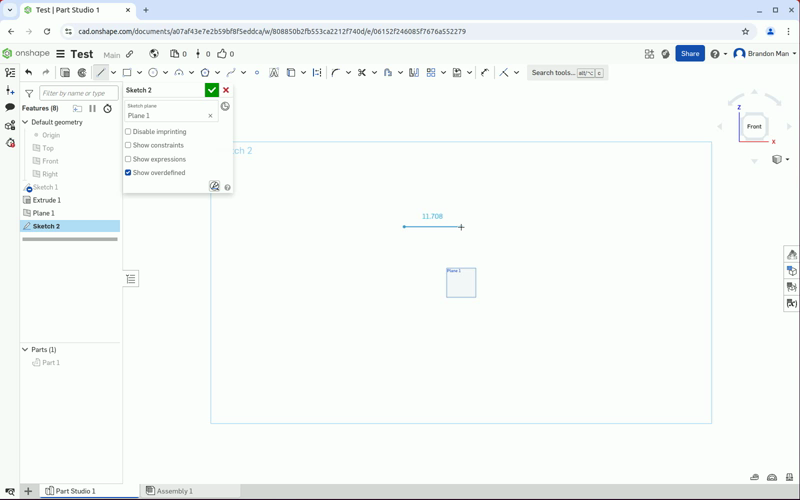
key_up(shift)
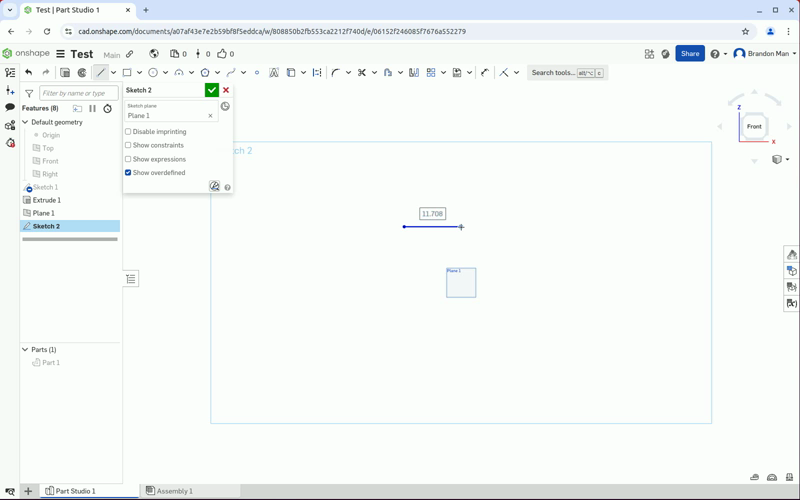
key_down(shift)
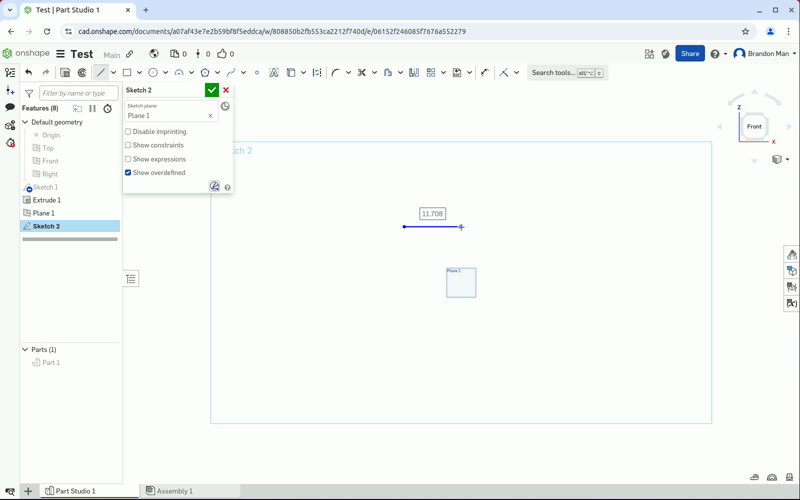
mouse_move(491, 226)
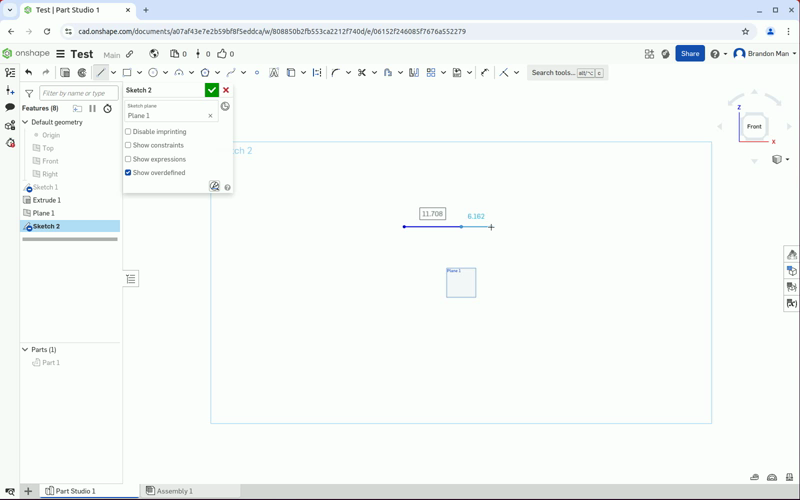
mouse_move(461, 169)
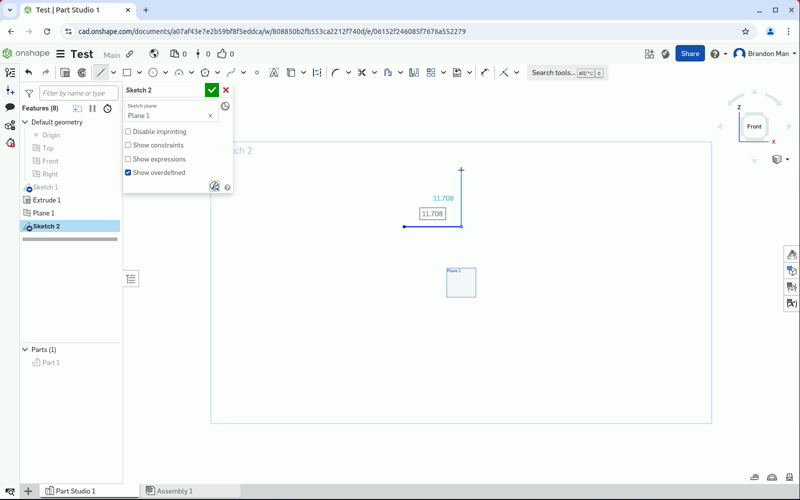
click(461, 169)
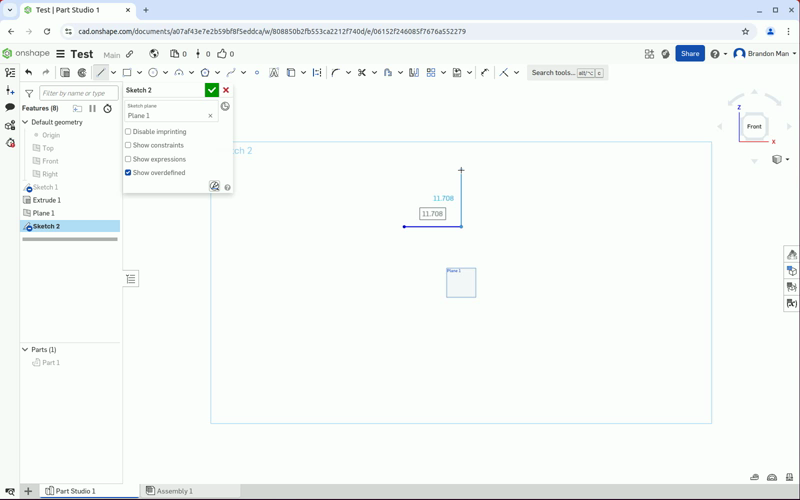
key_up(shift)
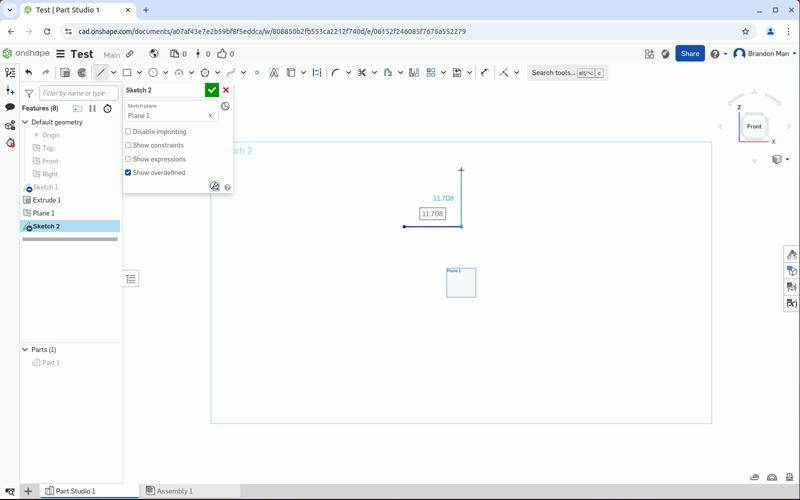
key_down(shift)
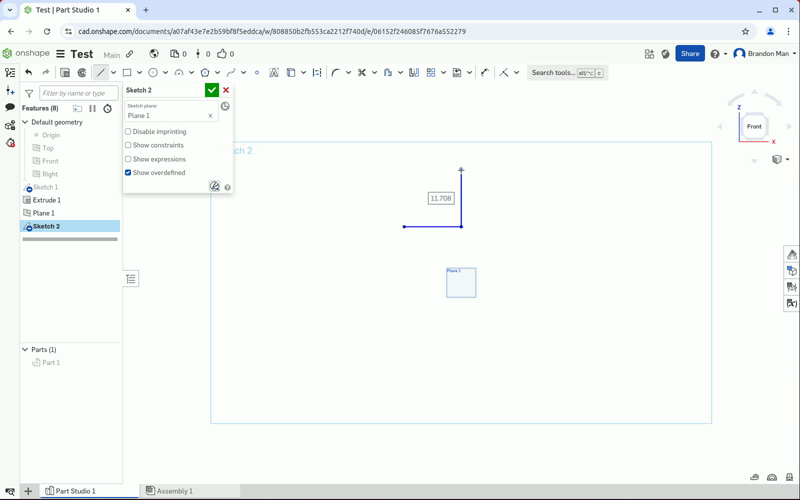
mouse_move(491, 169)
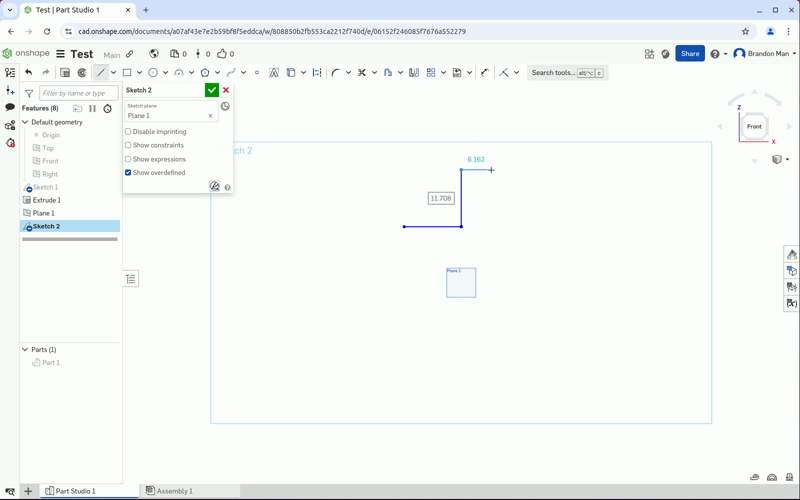
mouse_move(404, 169)
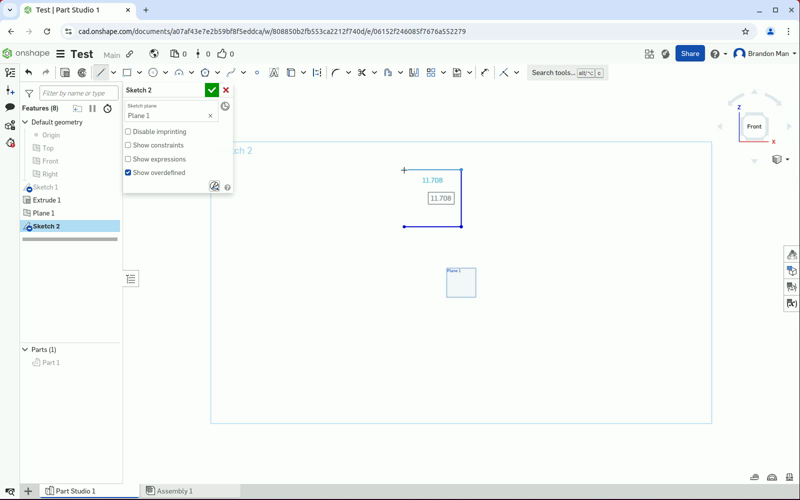
click(404, 169)
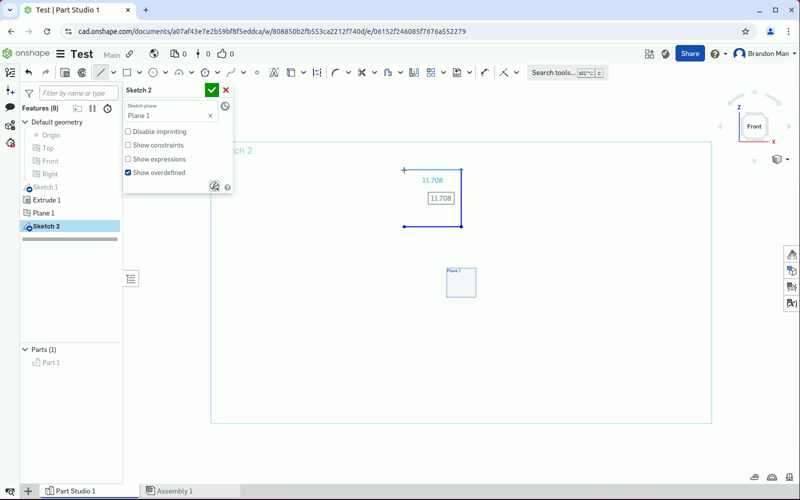
key_up(shift)
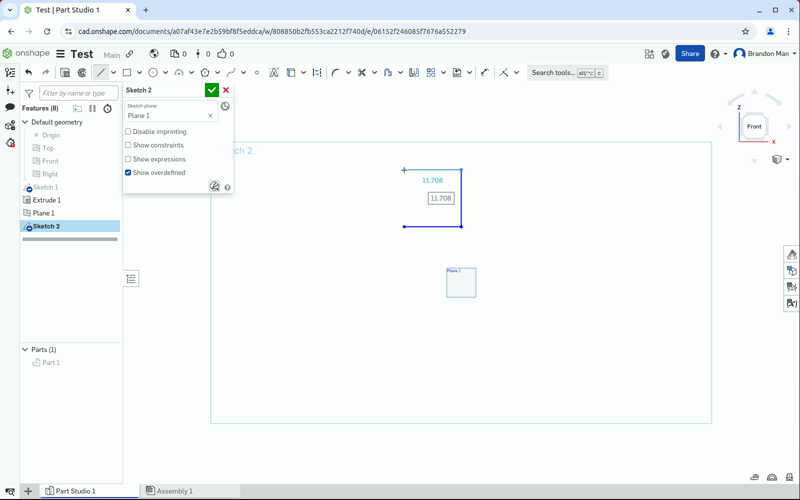
mouse_move(434, 169)
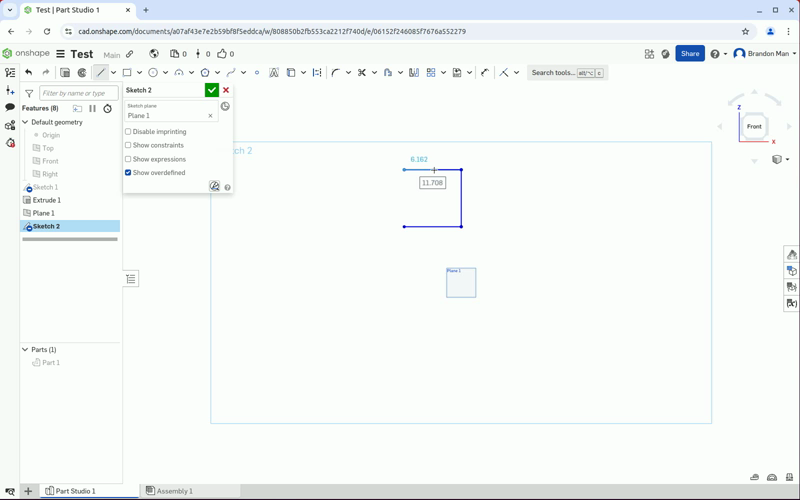
key_down(shift)
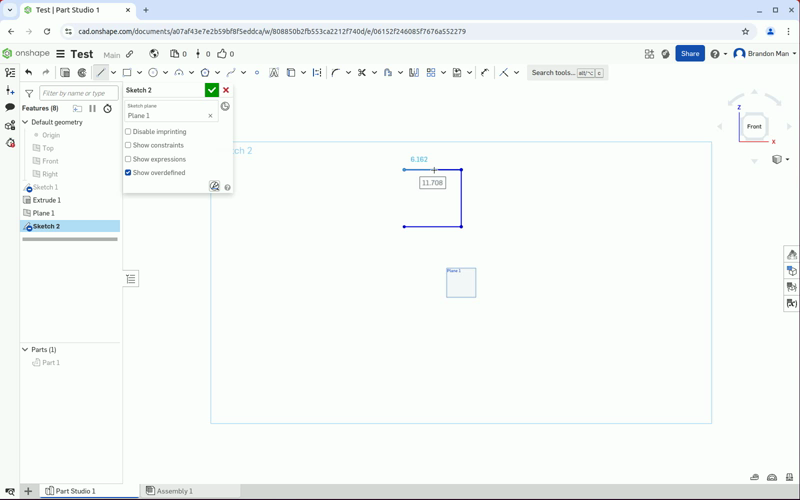
mouse_move(404, 226)
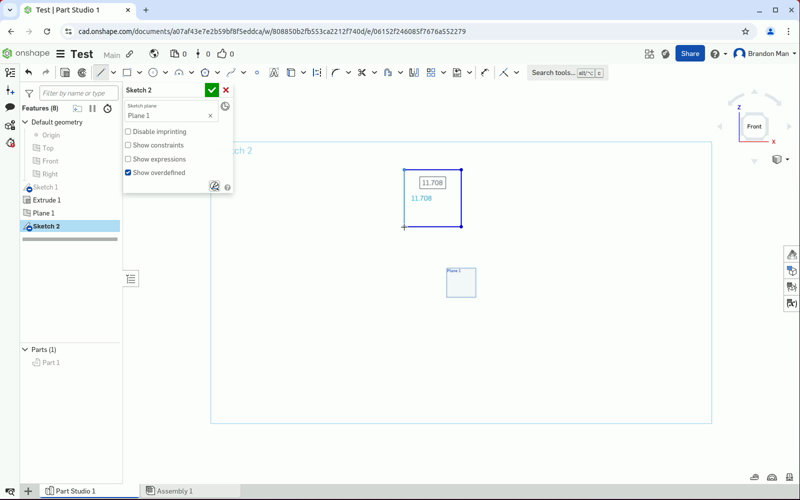
key_up(shift)
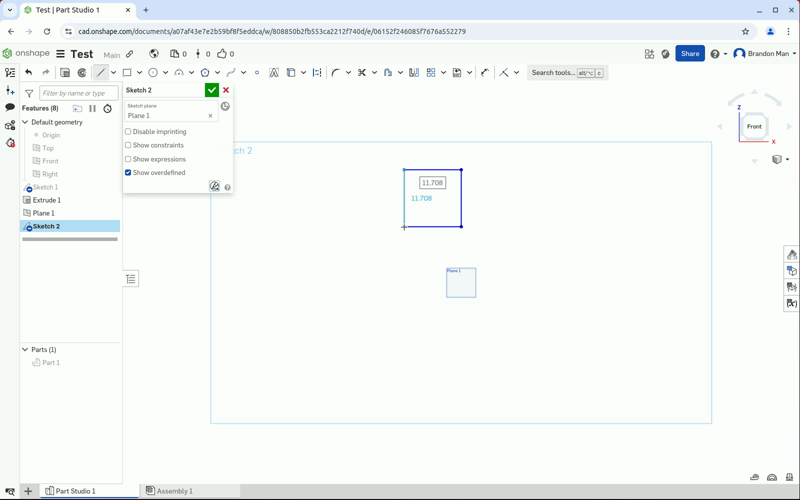
click(404, 226)
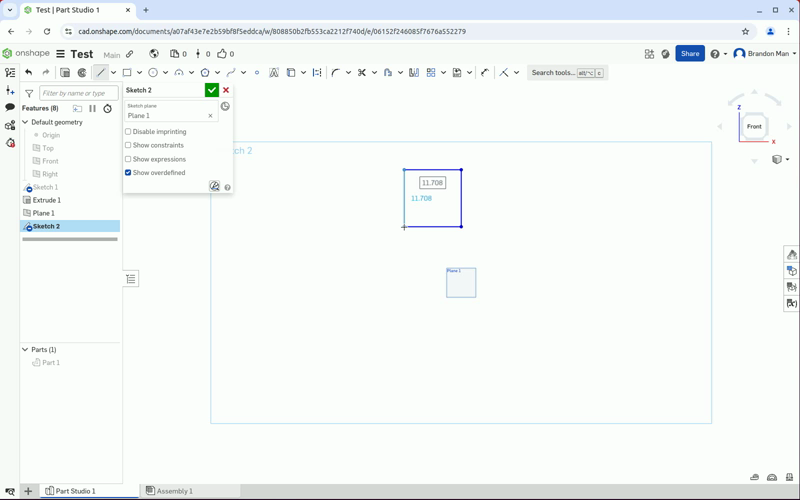
key(esc)
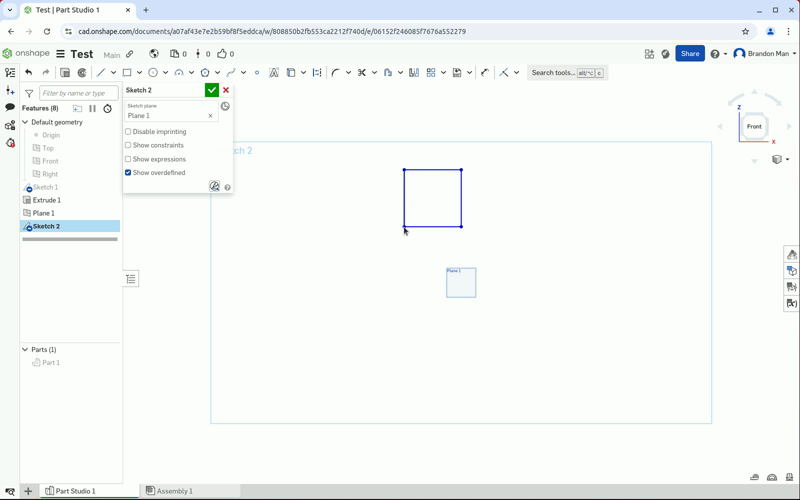
mouse_move(417, 203)
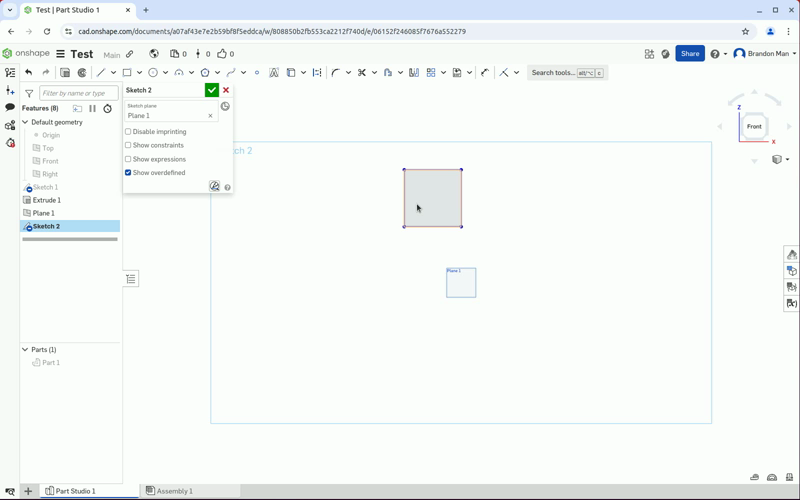
click(417, 203)
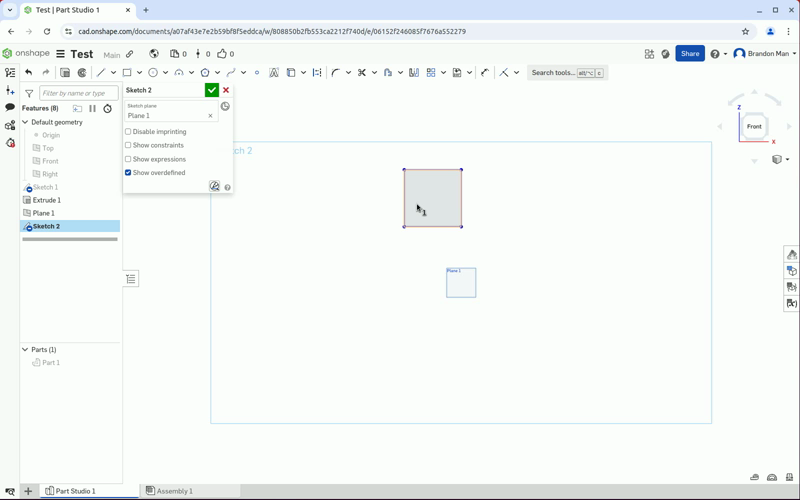
mouse_move(73, 352)
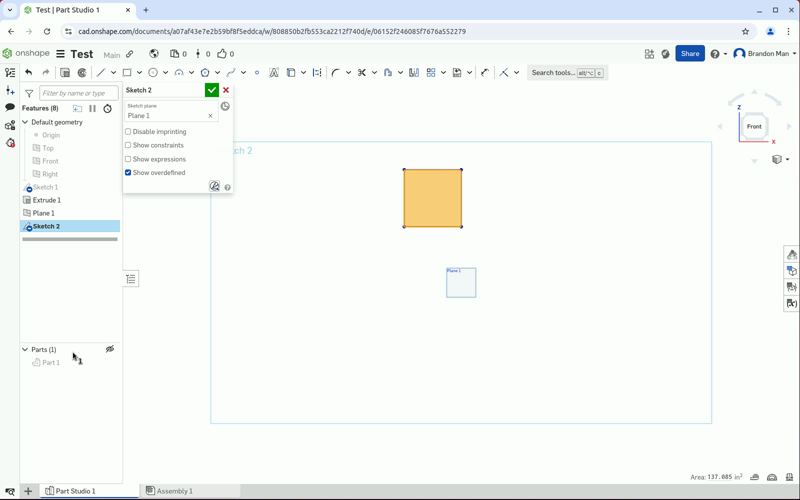
key(shift+y)
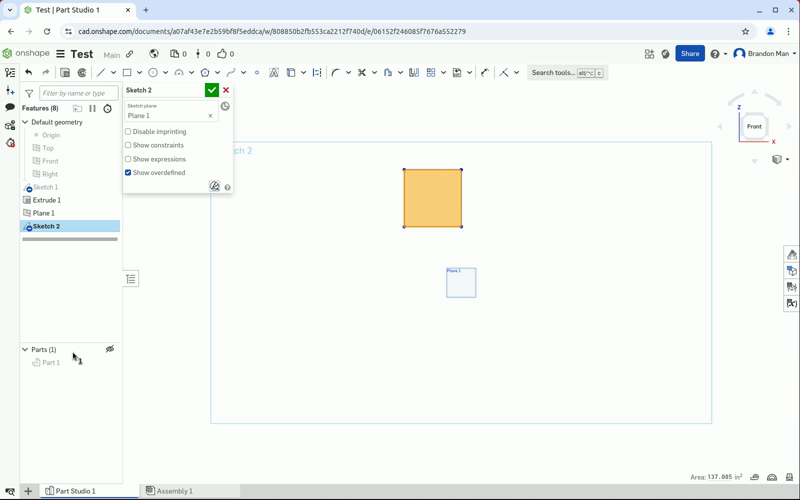
key(shift+e)
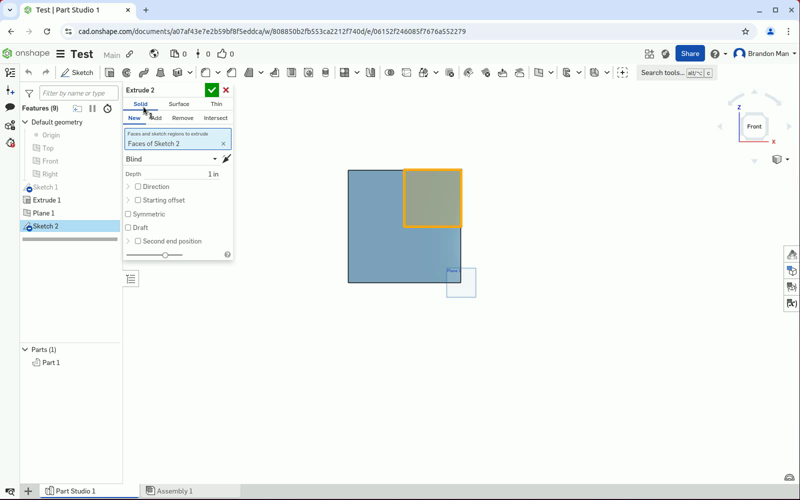
mouse_move(143, 106)
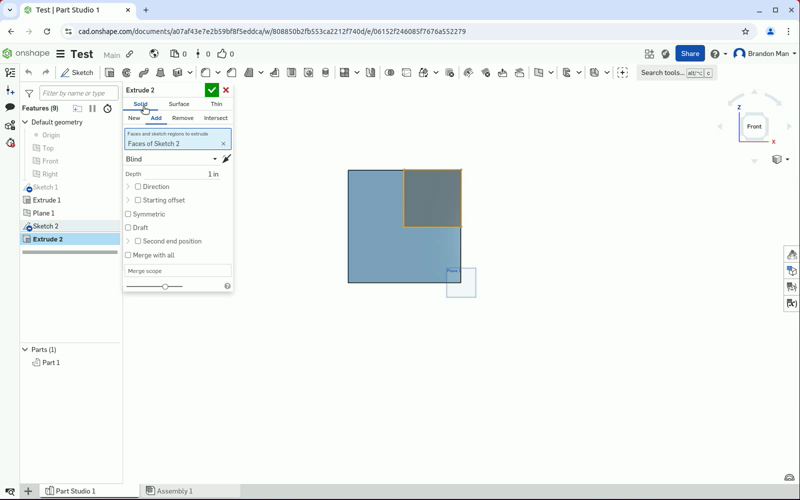
click(143, 106)
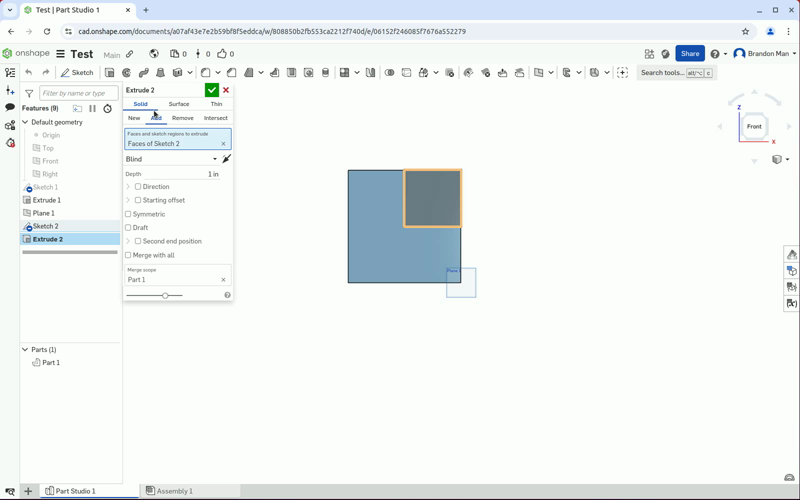
mouse_move(186, 120)
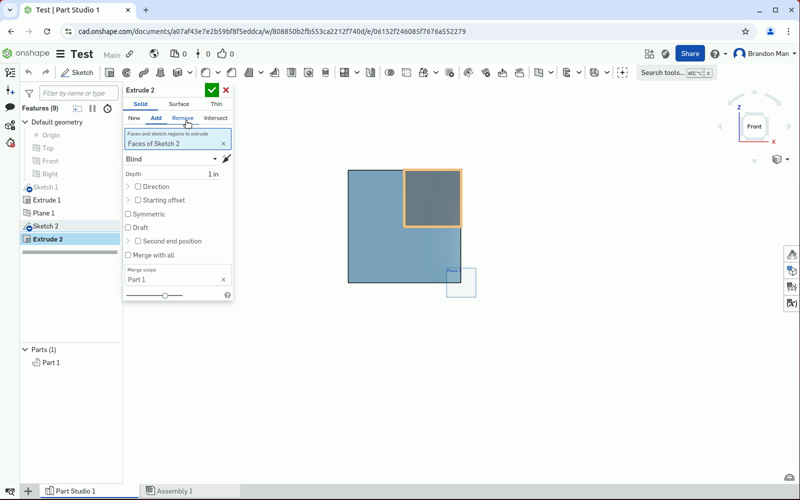
click(186, 120)
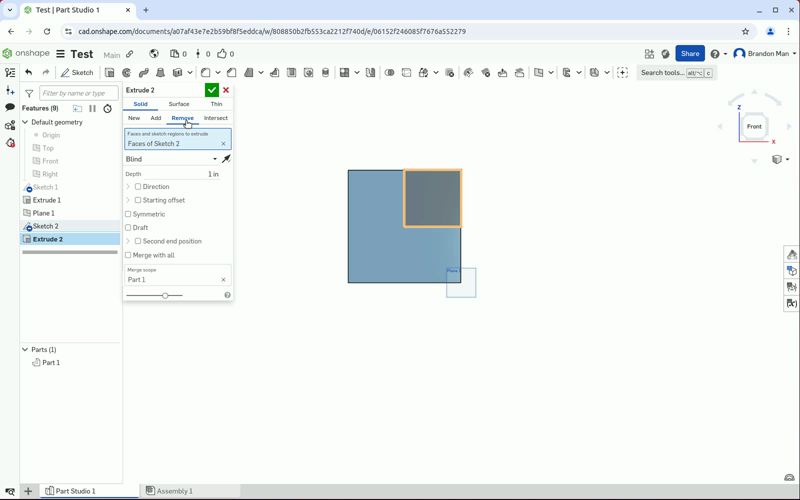
key(tab, 4)
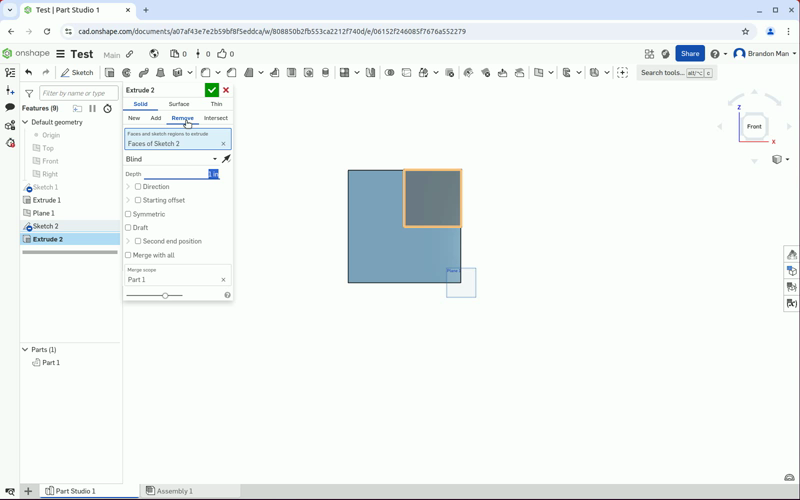
text(11.554)
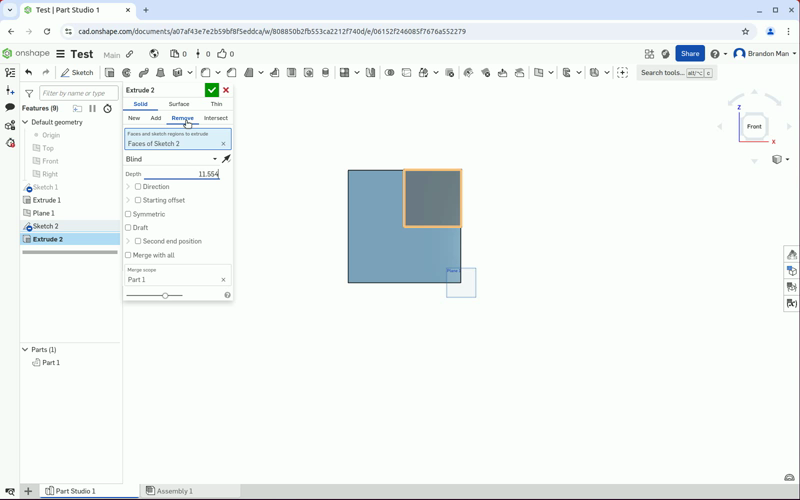
key(tab, 6)
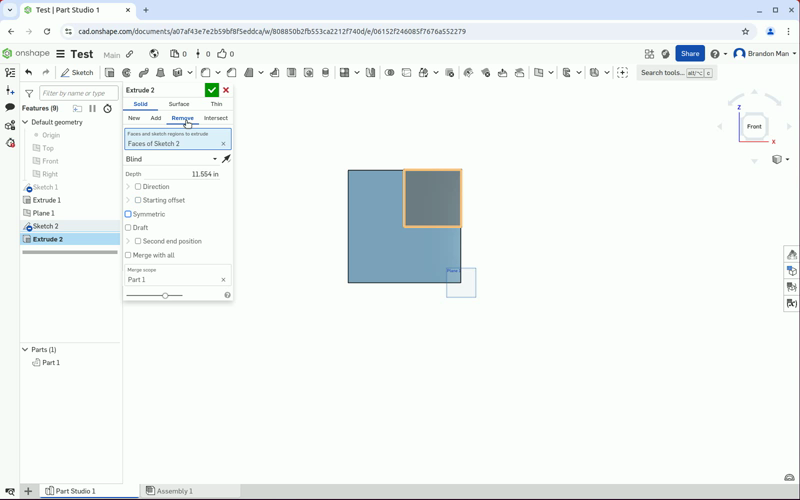
key(space)
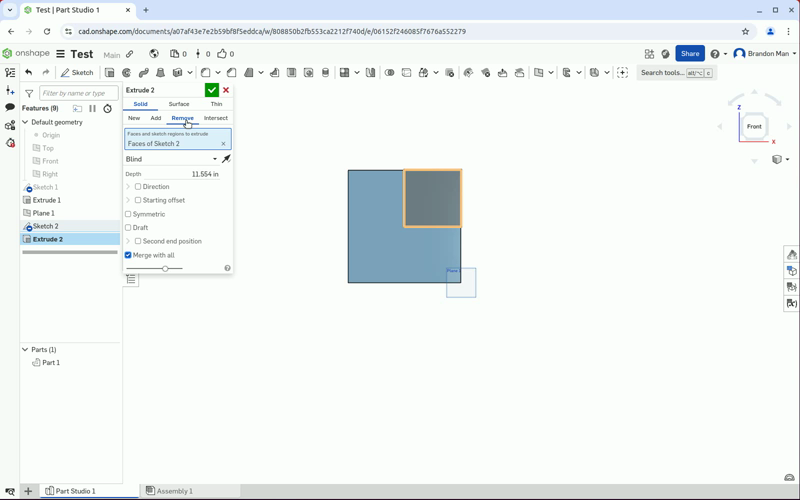
key(enter)
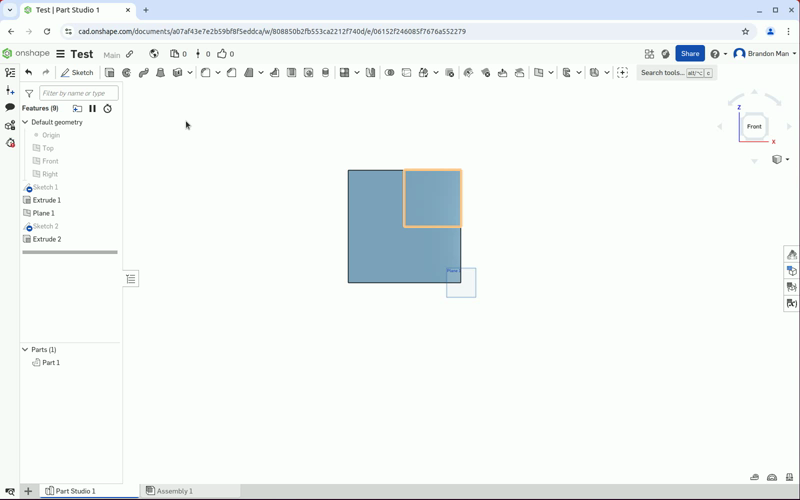
key(shift+h)
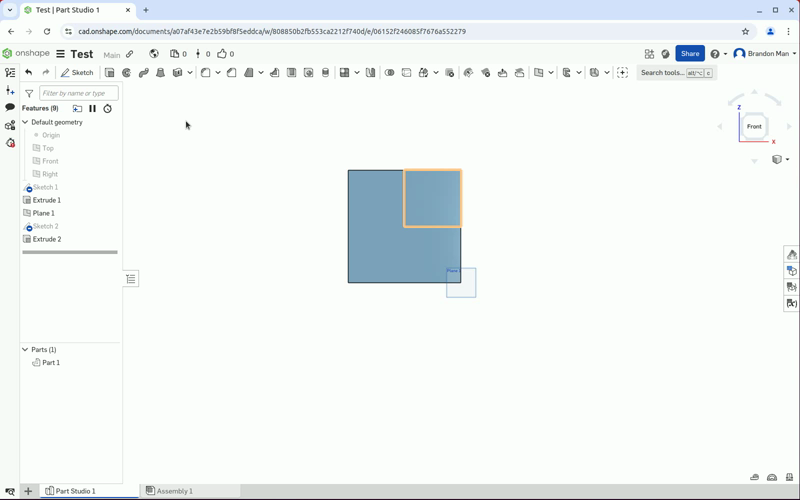
key(shift+h)
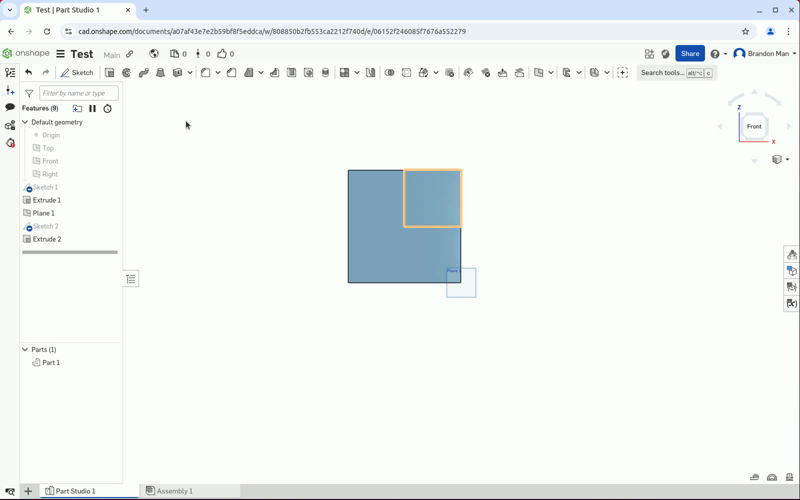
key(shift+7)
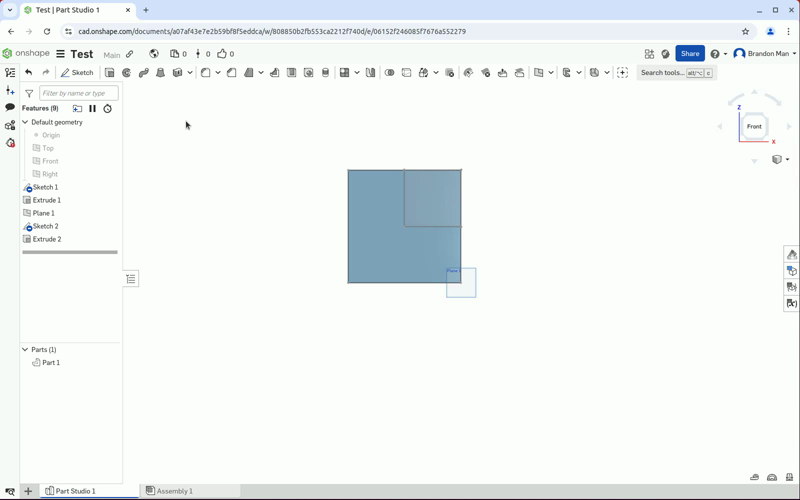
key(left, 2)
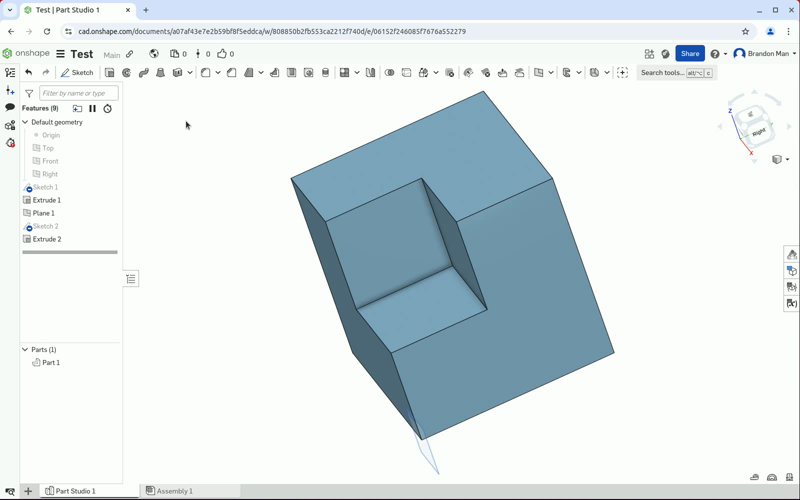
key(down, 2)
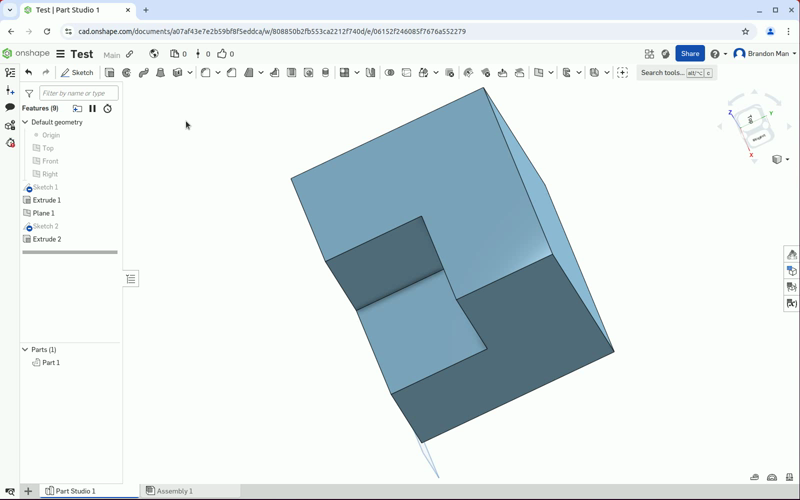
key(up, 2)
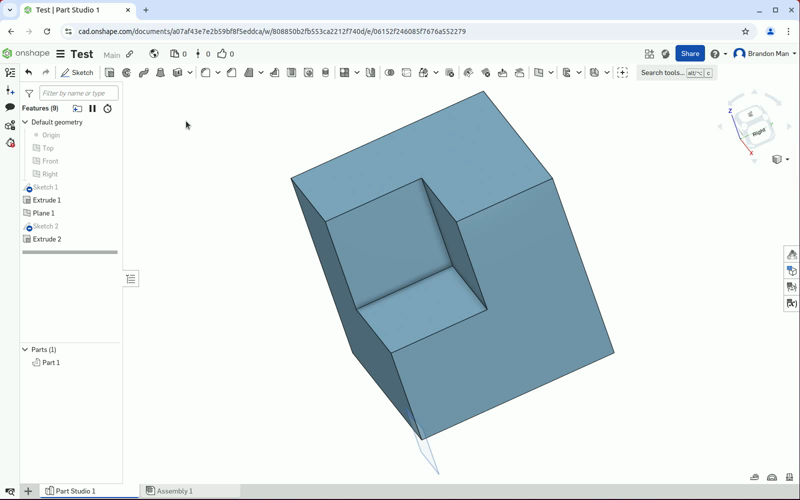
key(right, 2)
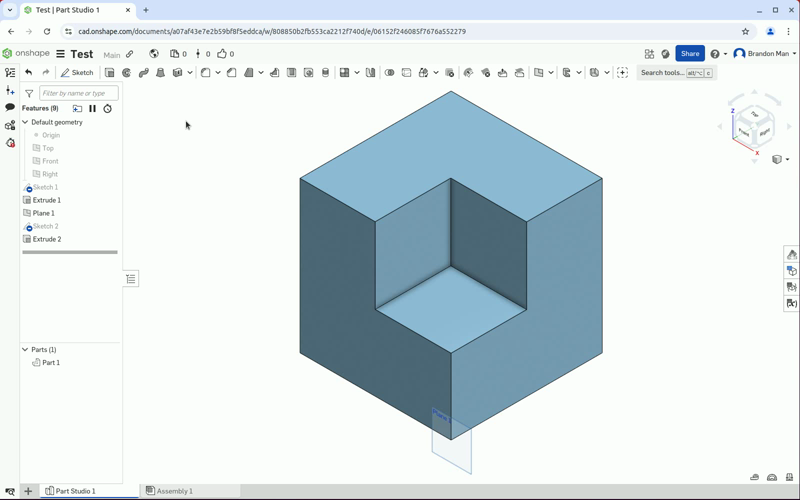
mouse_move(73, 189)
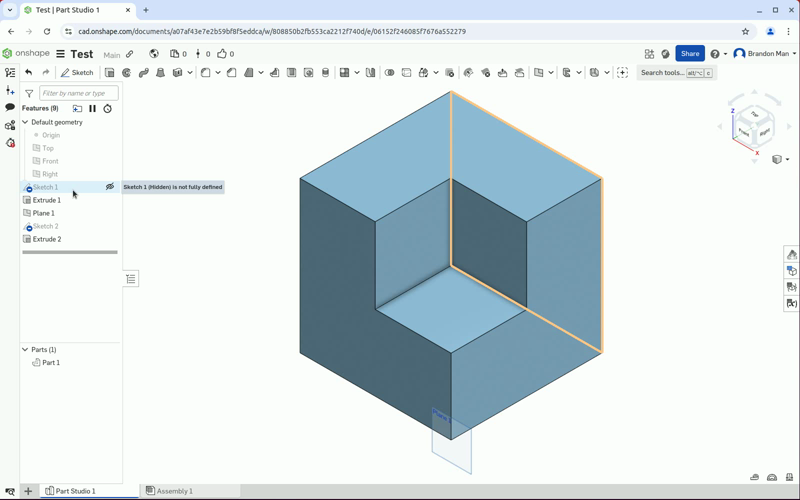
click(73, 189)